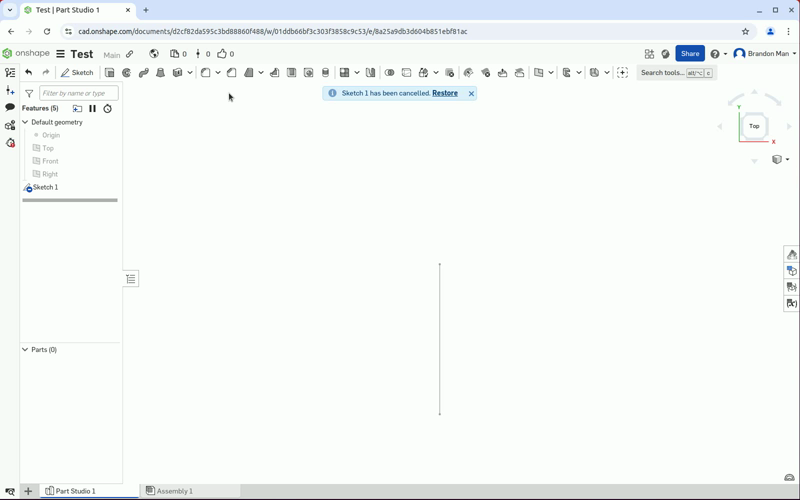
key(shift+h)
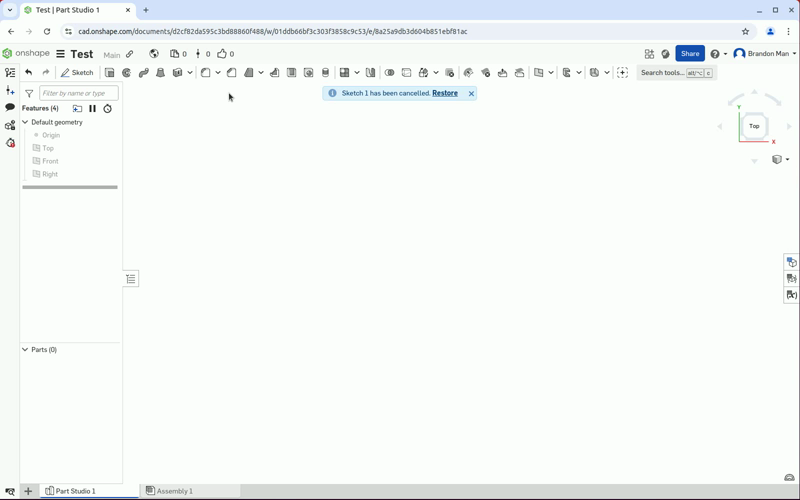
mouse_move(73, 352)
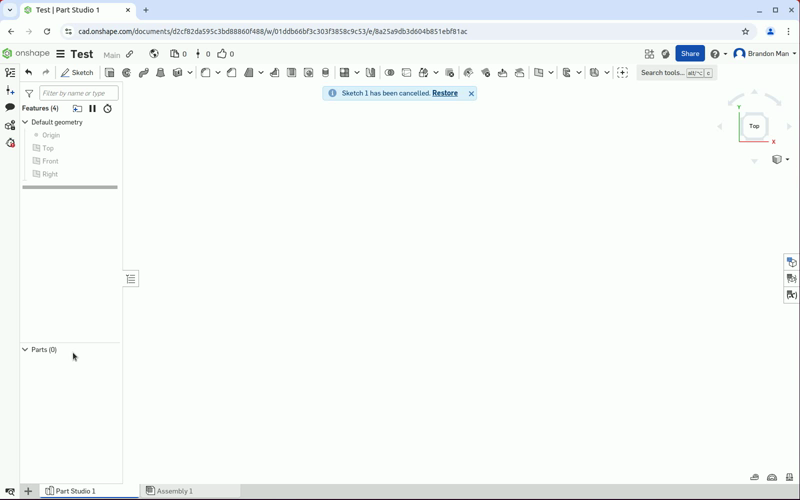
key(y)
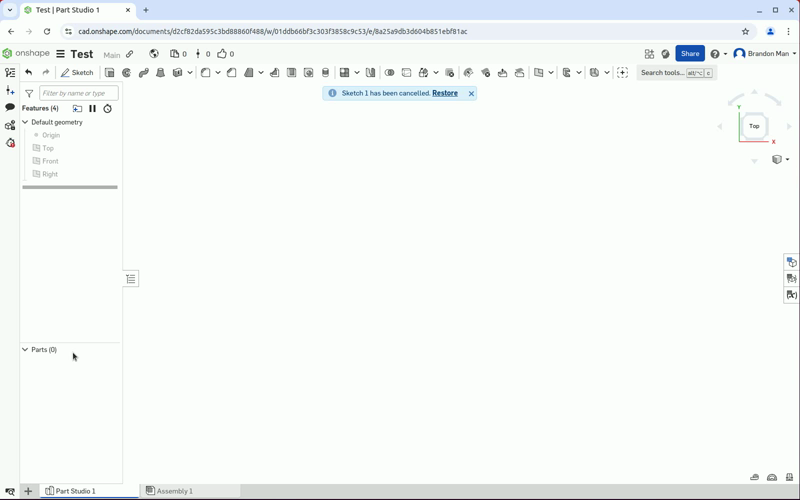
key(shift+p)
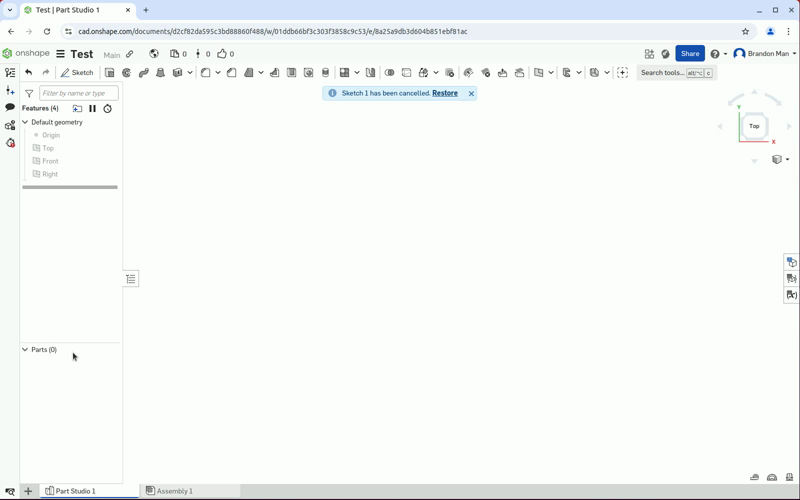
key(space)
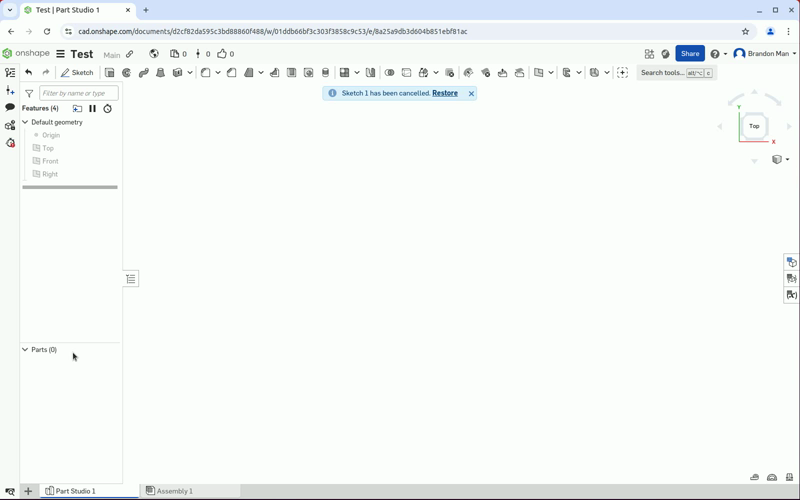
key_down(shift)
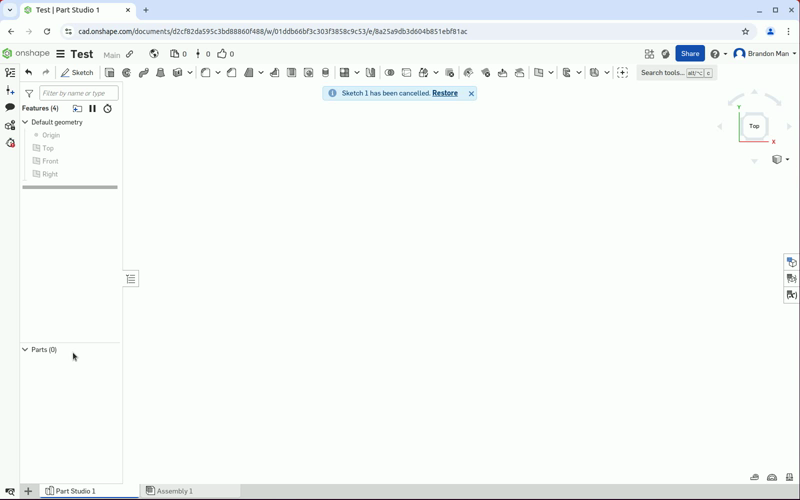
key(up)
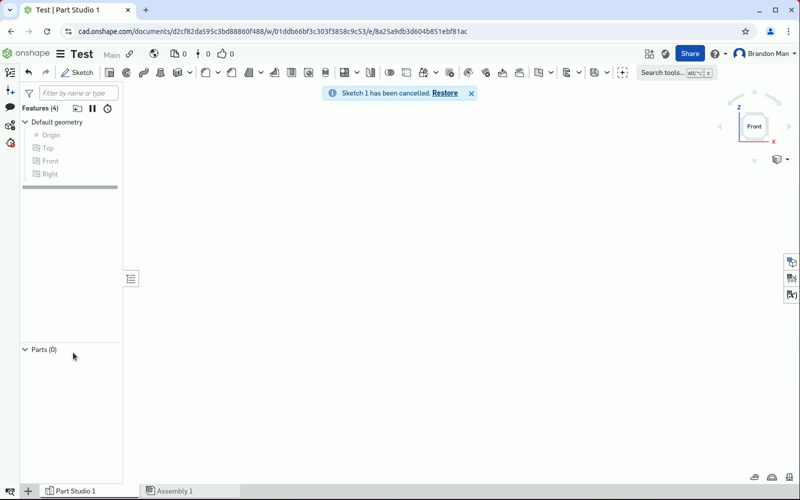
key_up(shift)
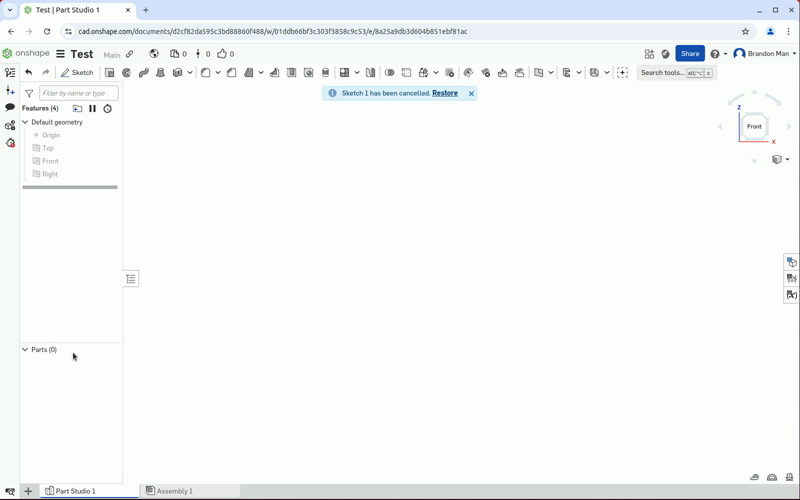
mouse_move(73, 352)
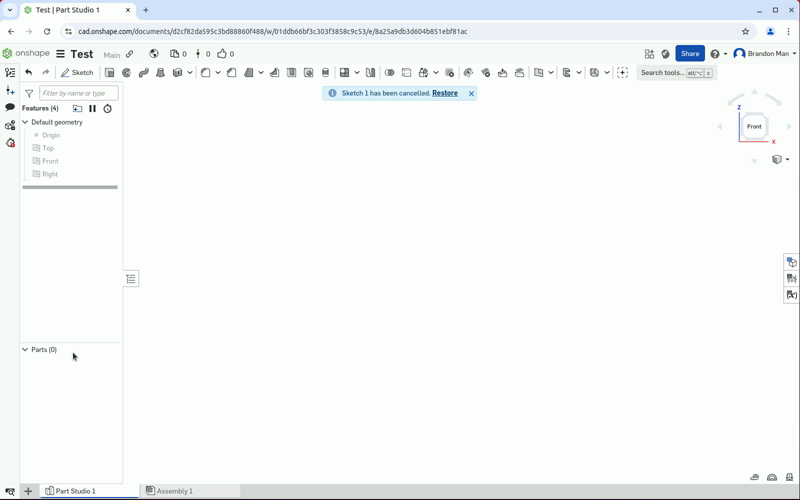
key(shift+y)
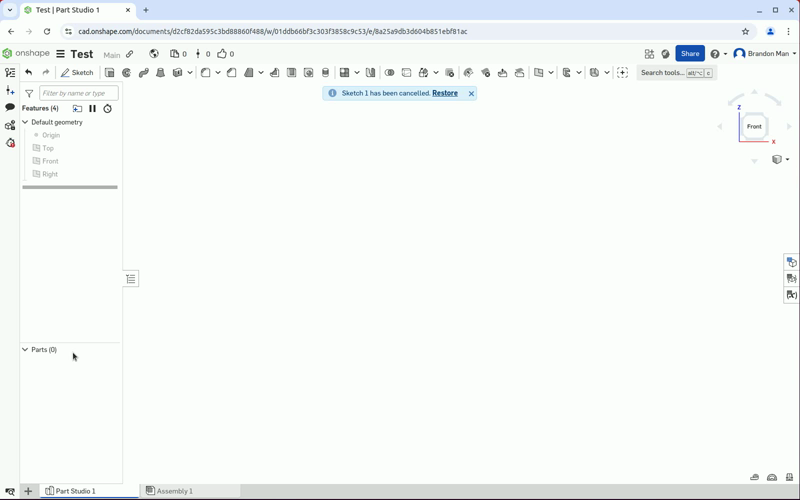
key(shift+s)
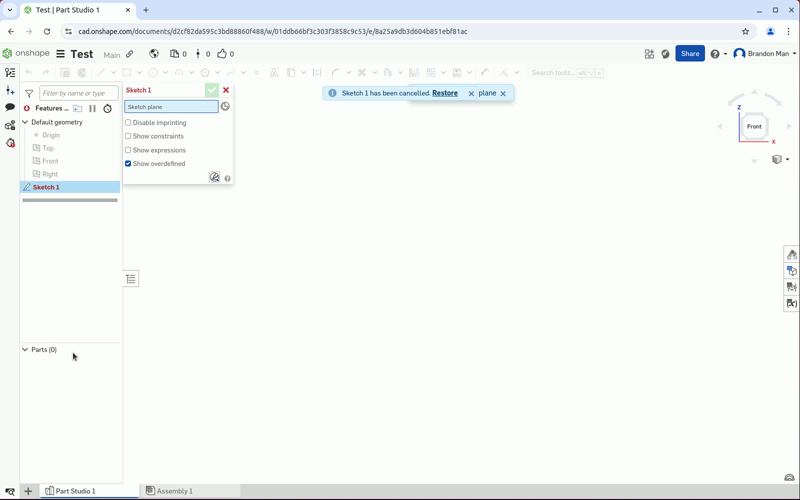
mouse_move(73, 163)
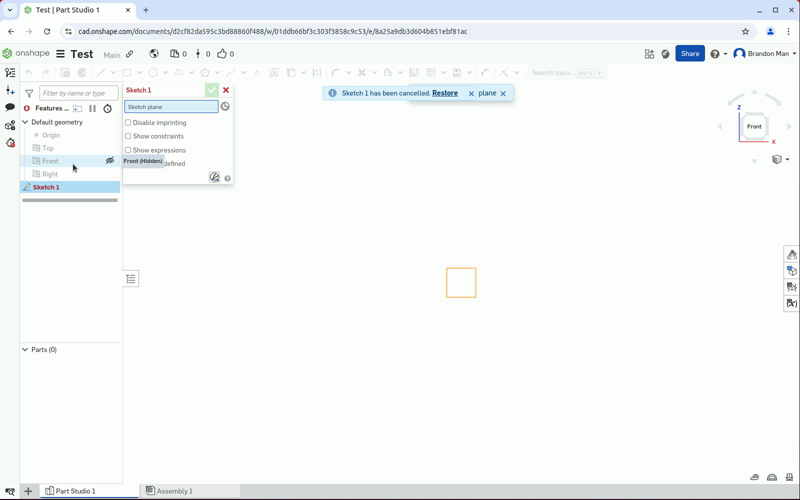
click(73, 163)
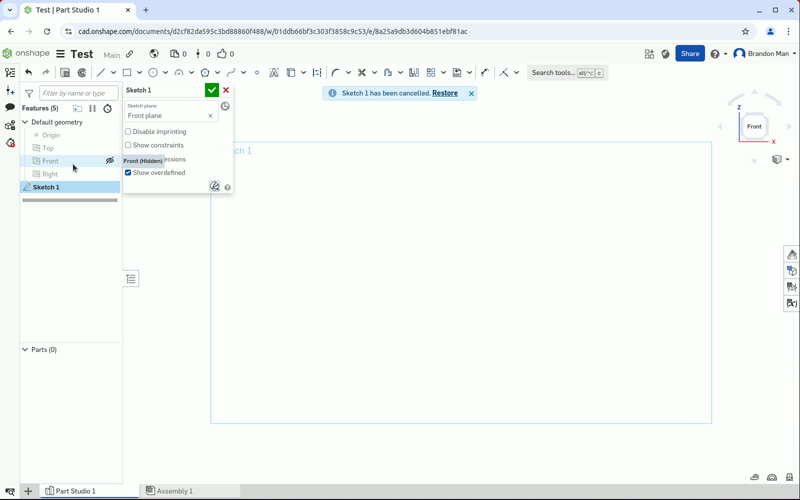
mouse_move(73, 352)
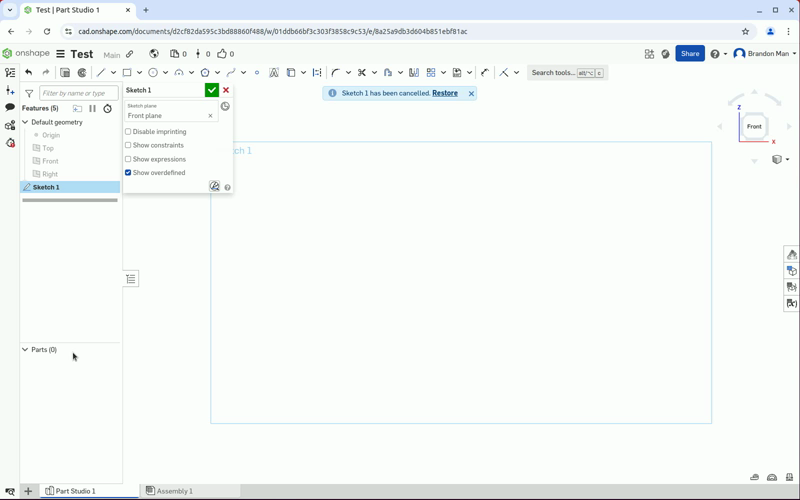
key(y)
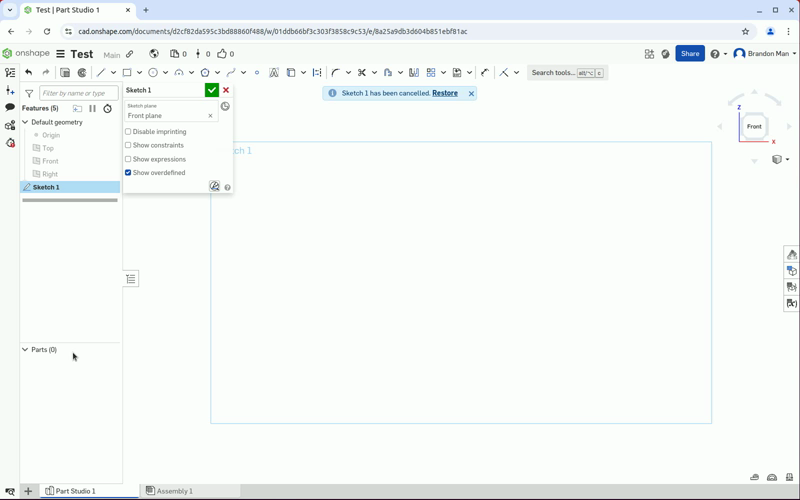
key(l)
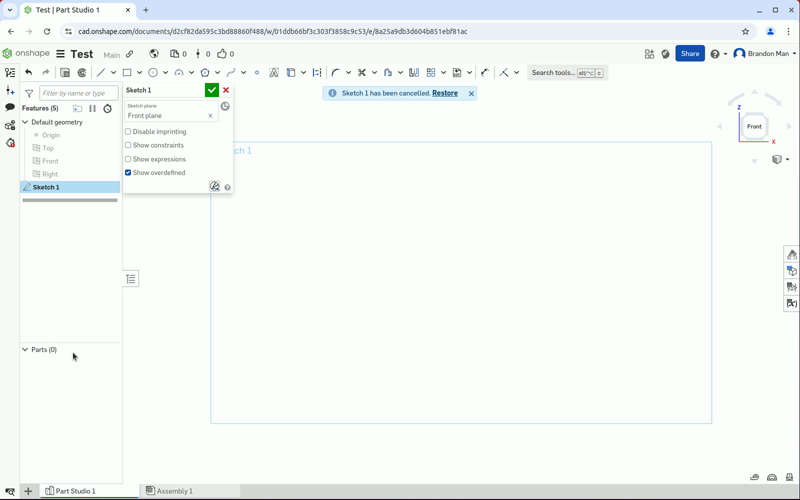
key_down(shift)
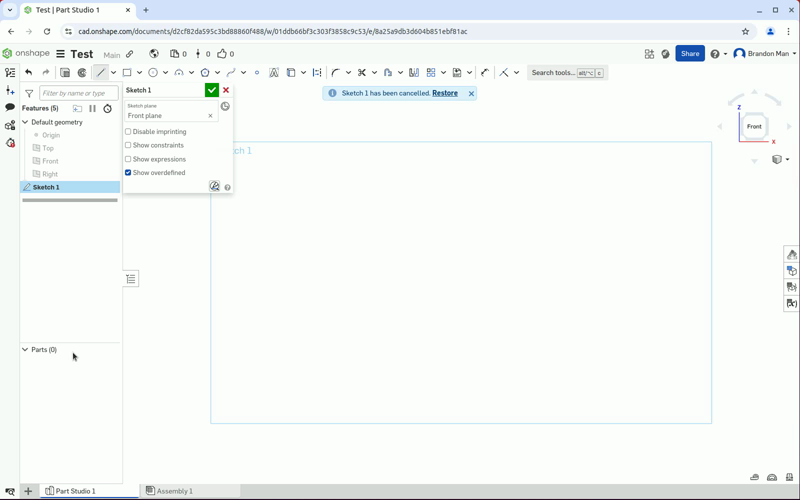
mouse_move(348, 311)
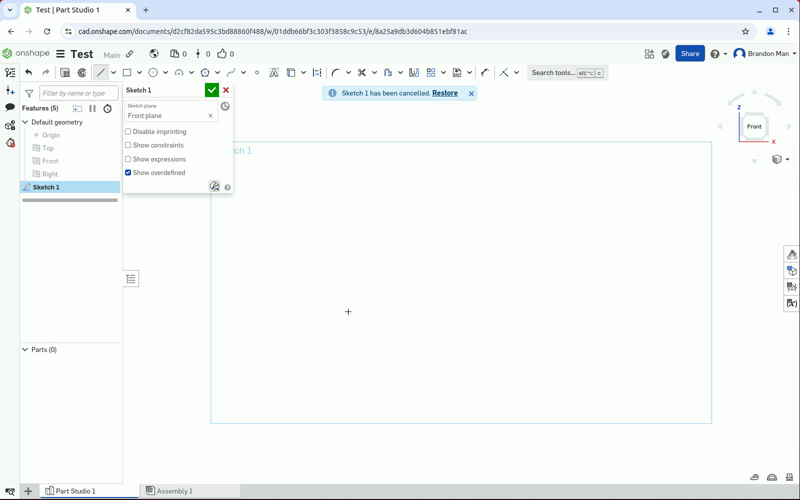
click(348, 311)
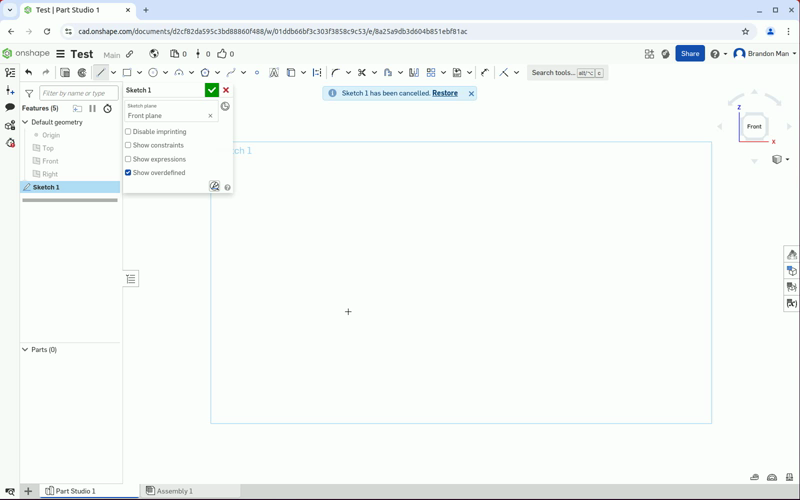
key_up(shift)
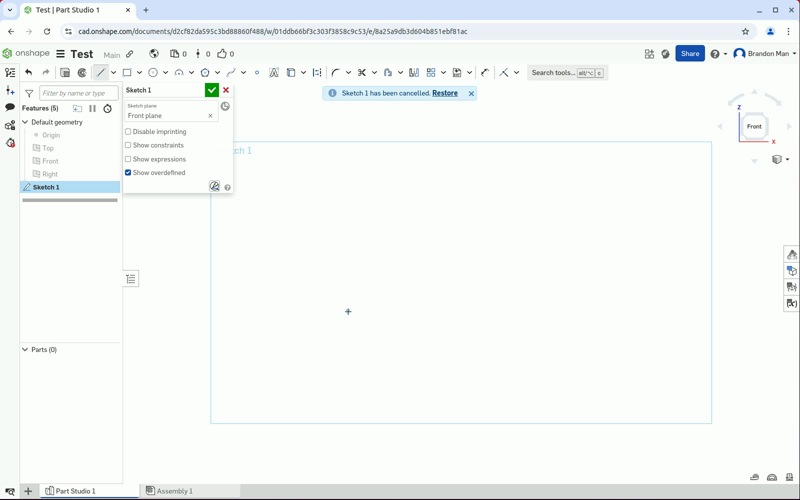
key_down(shift)
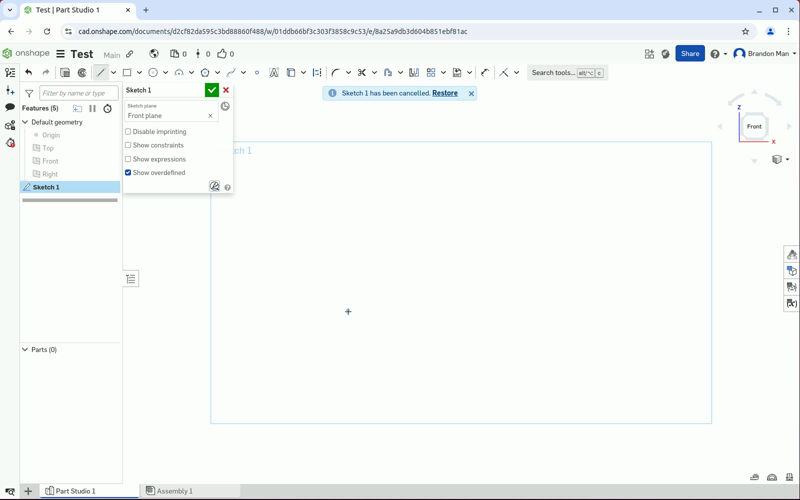
mouse_move(572, 311)
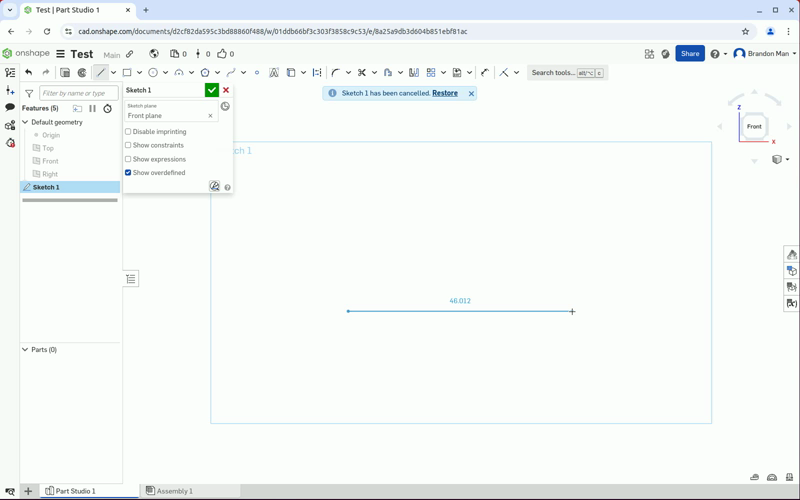
click(572, 311)
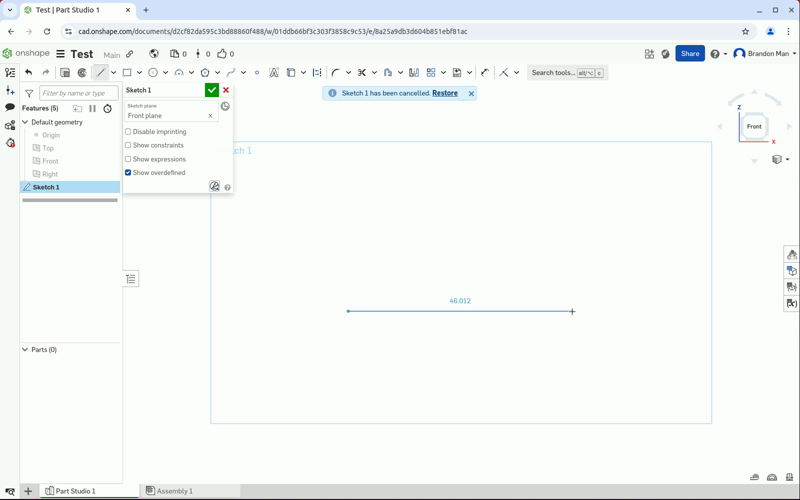
key_up(shift)
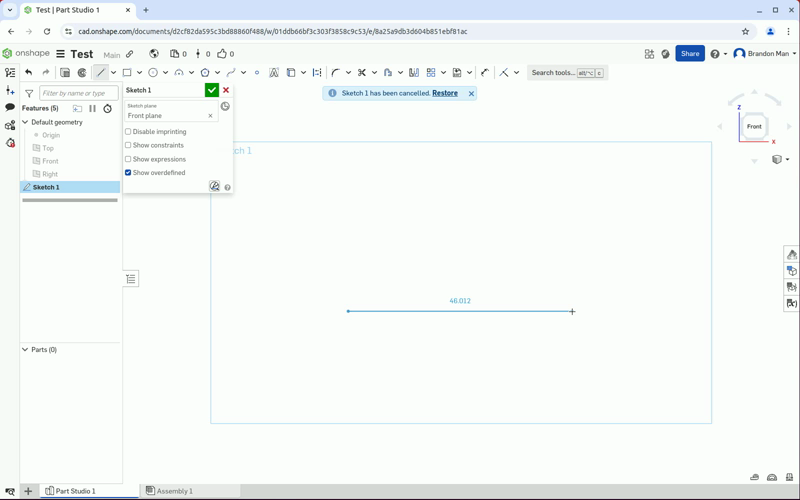
key_down(shift)
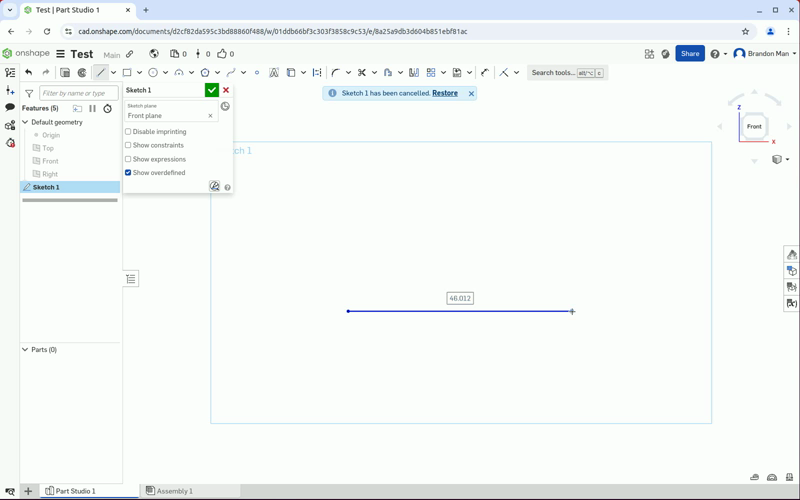
mouse_move(589, 311)
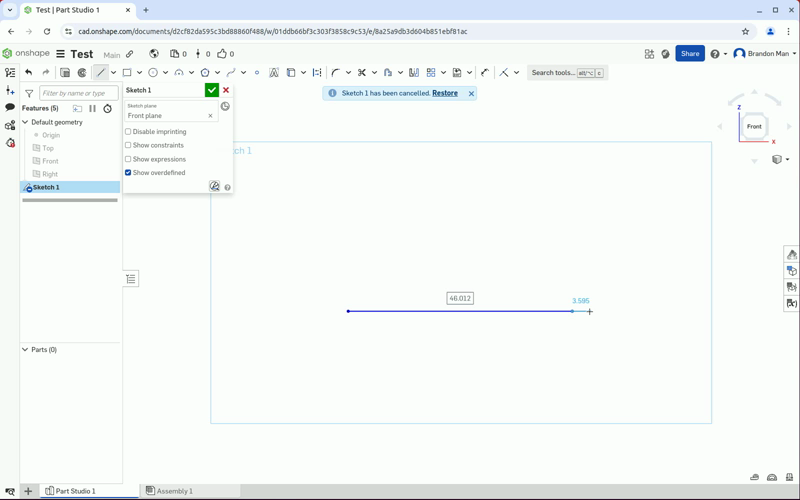
mouse_move(572, 254)
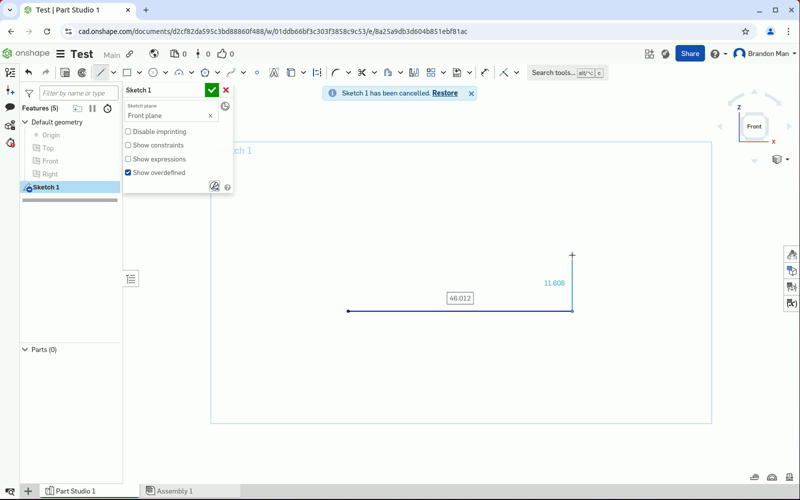
click(572, 254)
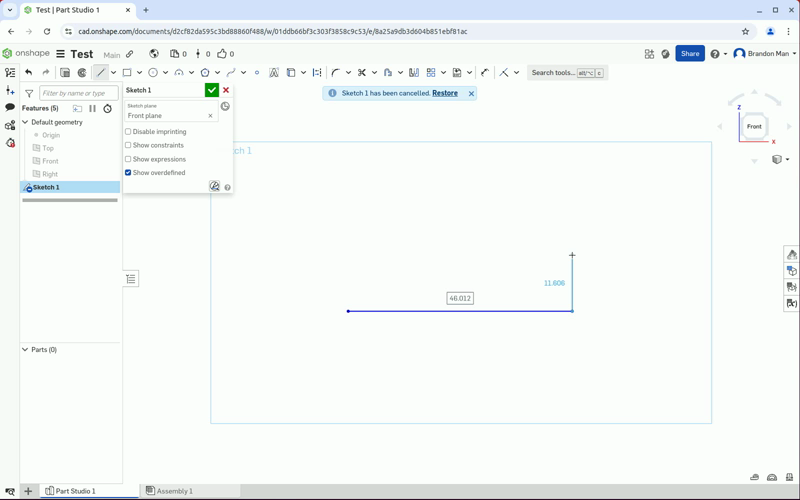
key_up(shift)
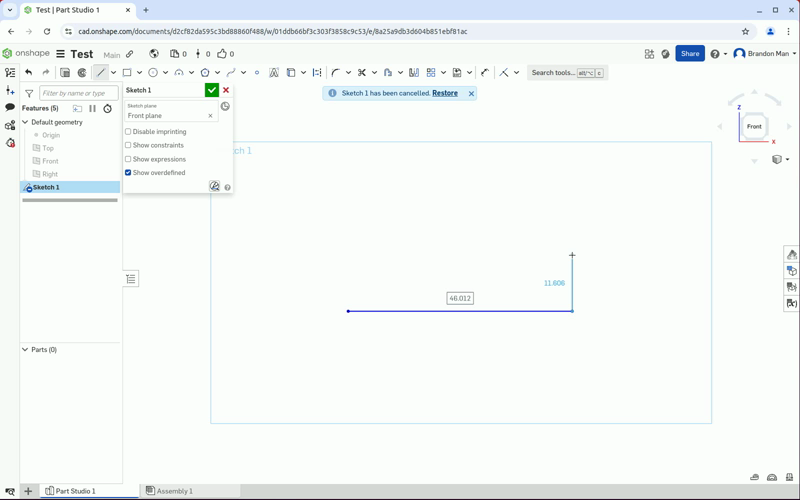
key_down(shift)
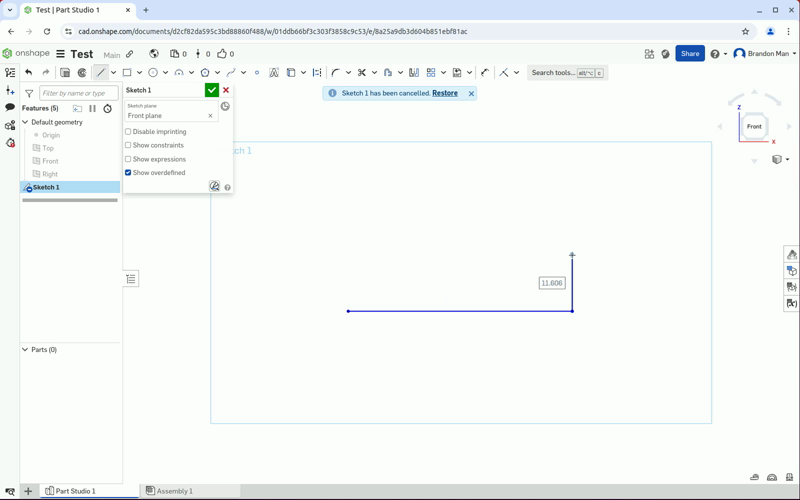
mouse_move(348, 254)
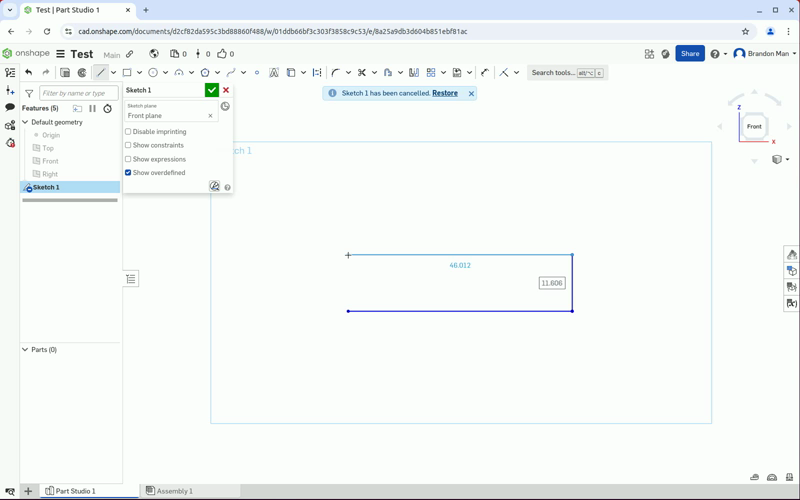
click(348, 254)
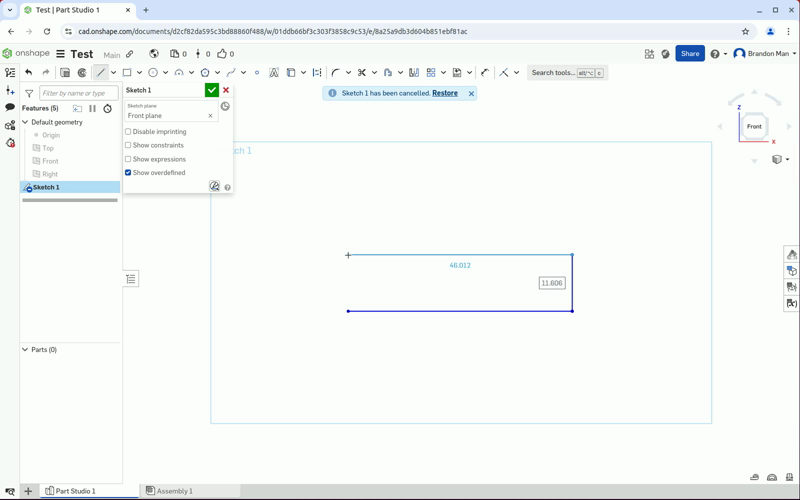
key_up(shift)
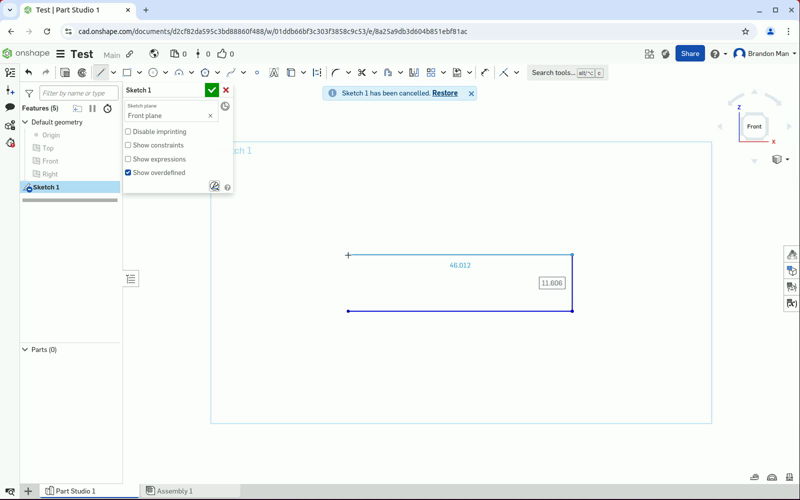
mouse_move(378, 254)
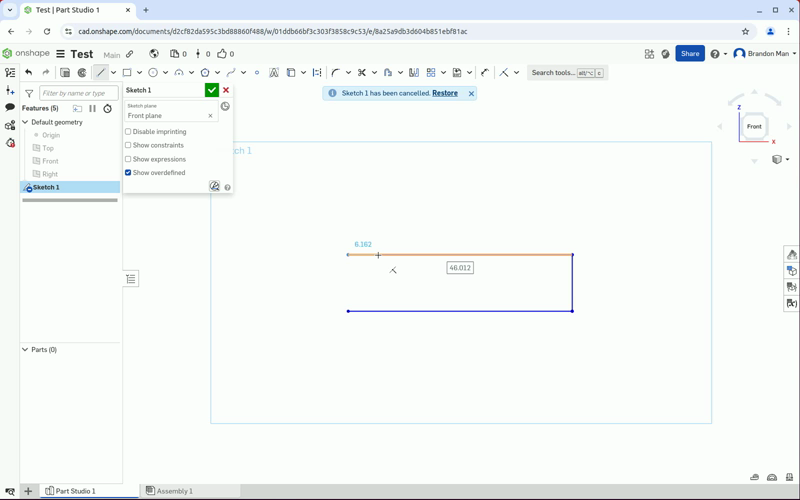
key_down(shift)
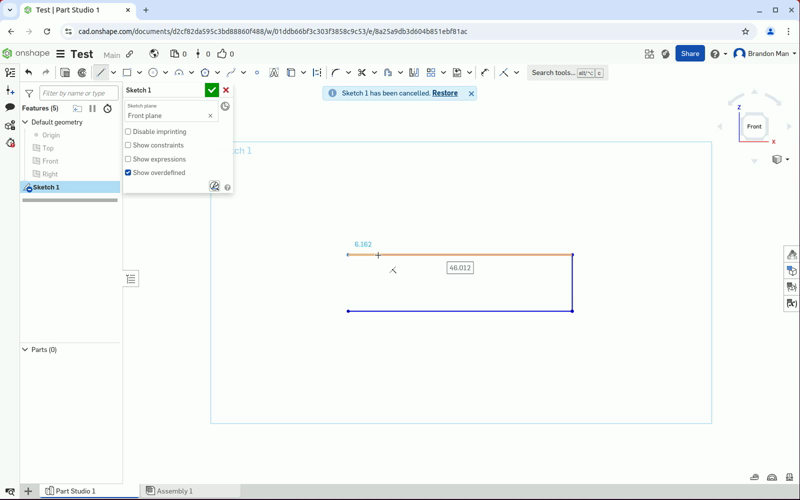
mouse_move(348, 311)
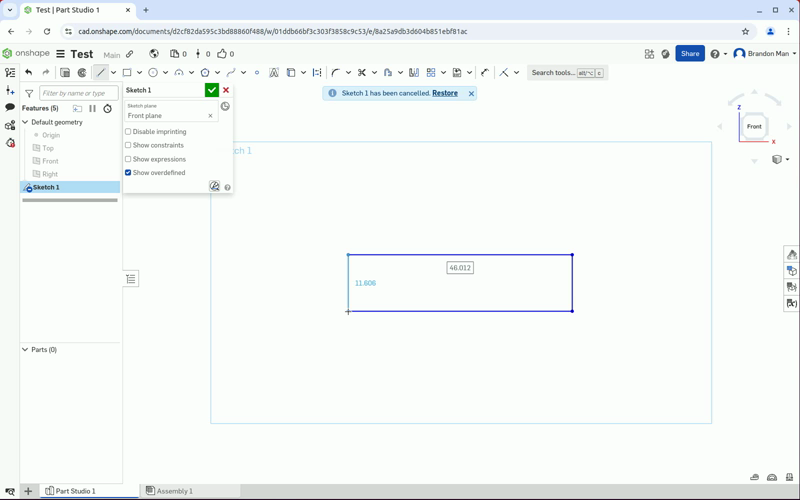
key_up(shift)
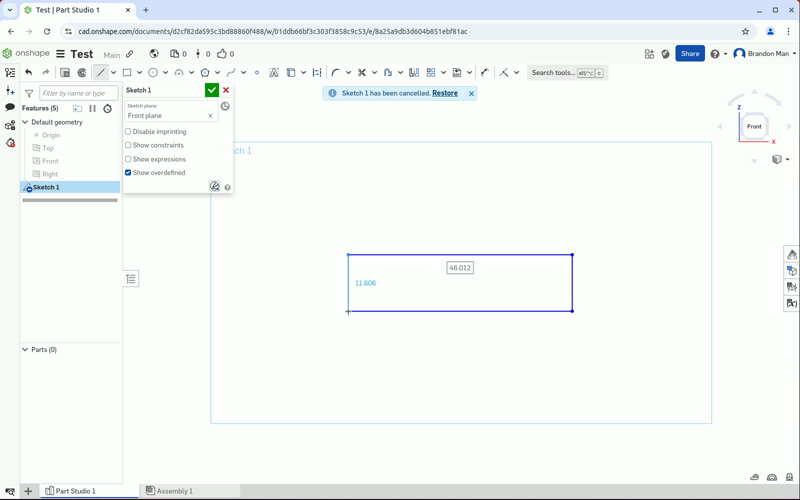
click(348, 311)
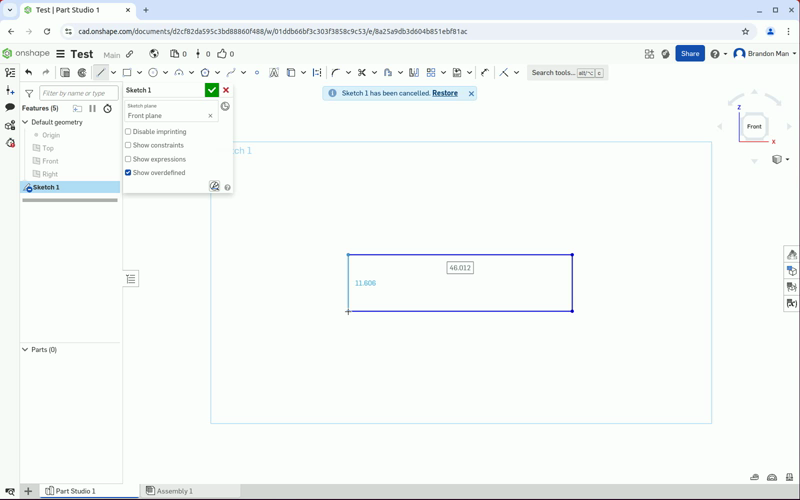
key(esc)
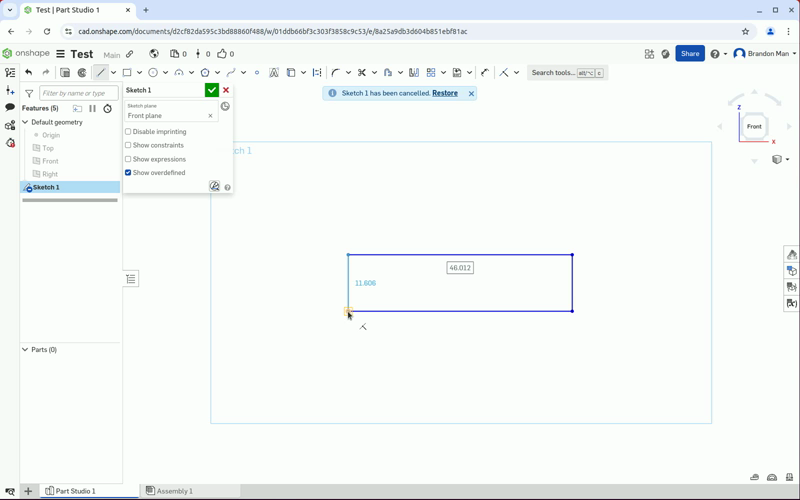
key(c)
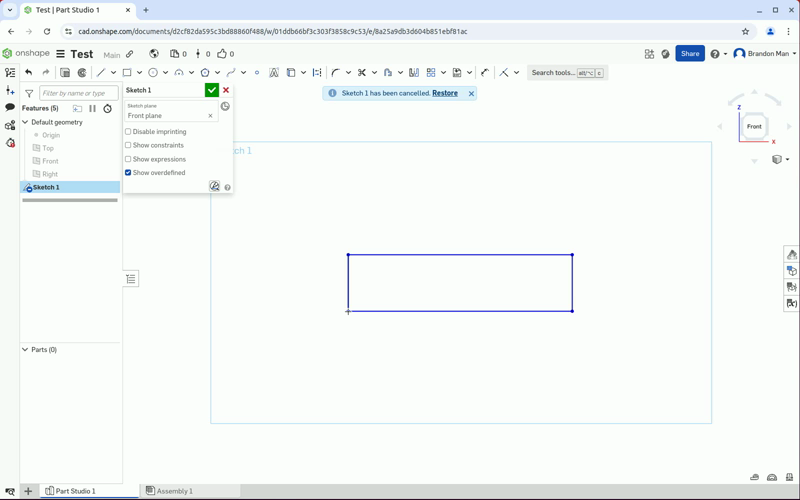
key_down(shift)
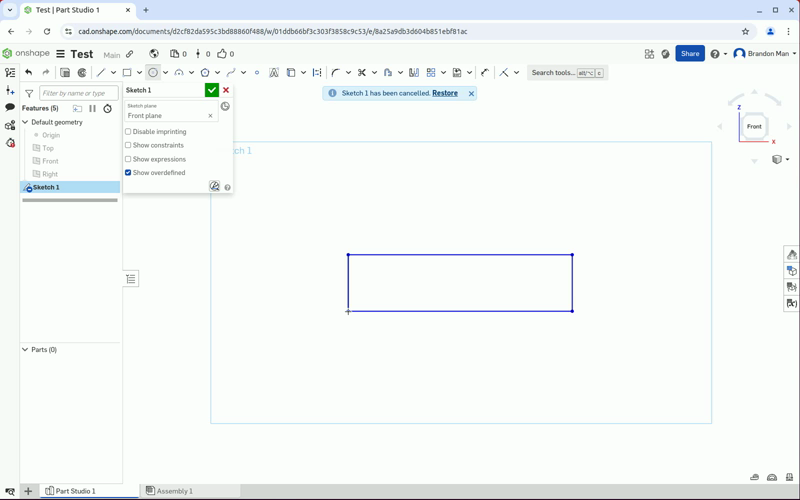
mouse_move(376, 282)
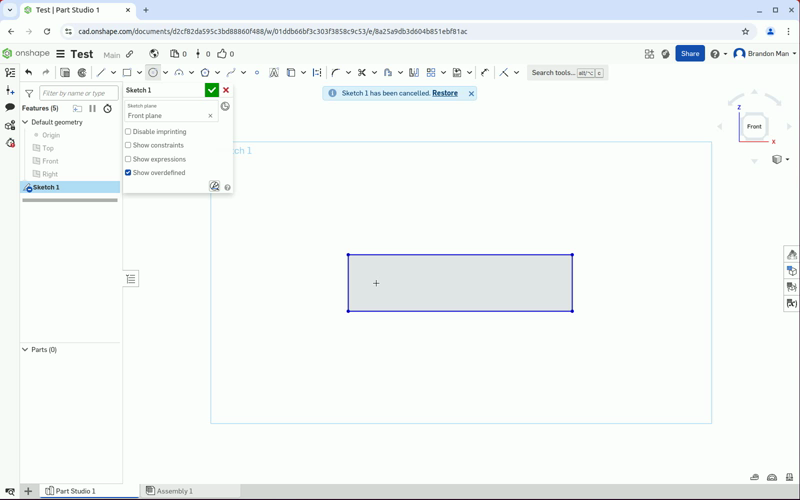
click(376, 282)
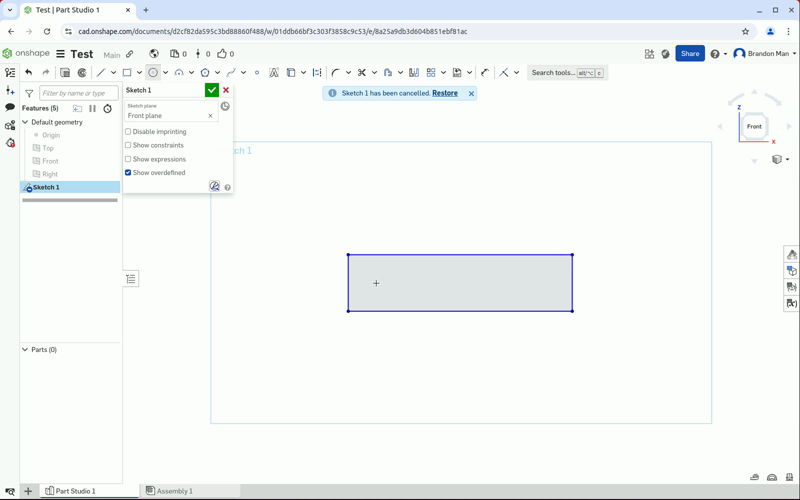
key_up(shift)
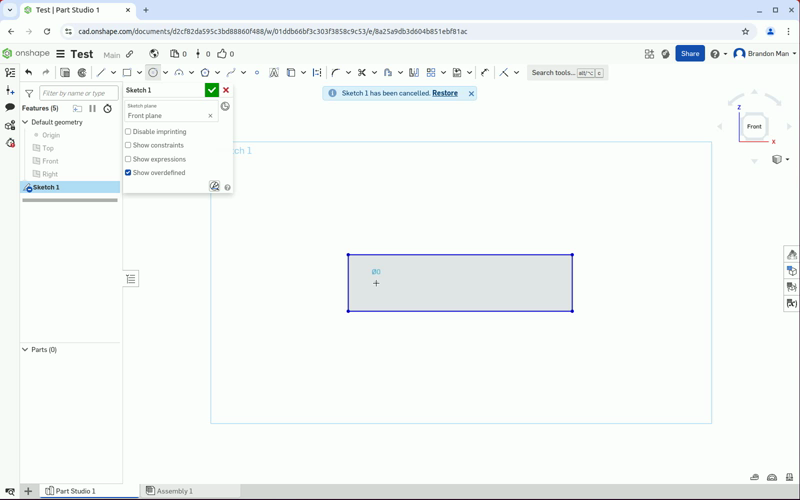
mouse_move(402, 282)
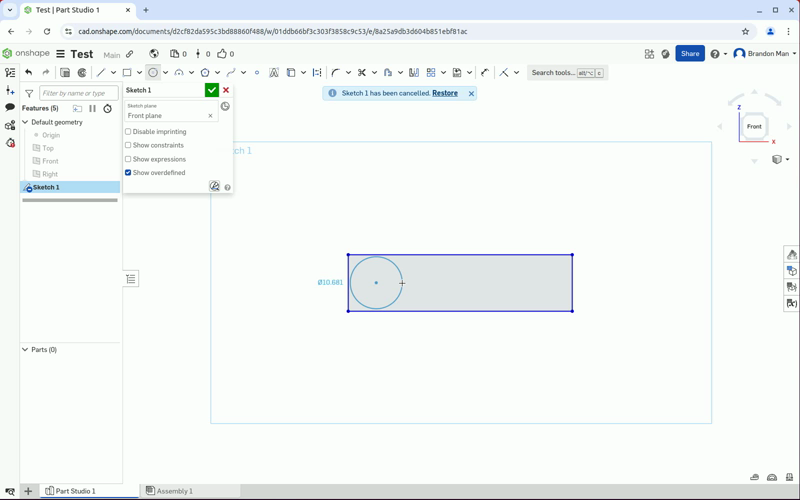
click(402, 282)
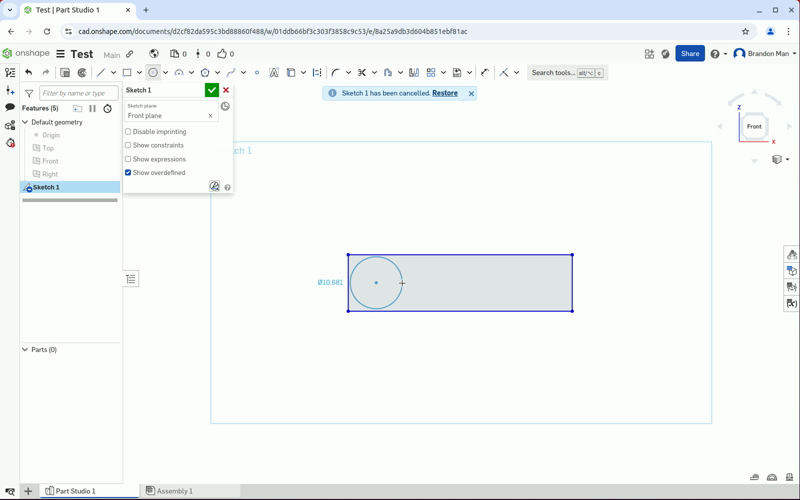
key(esc)
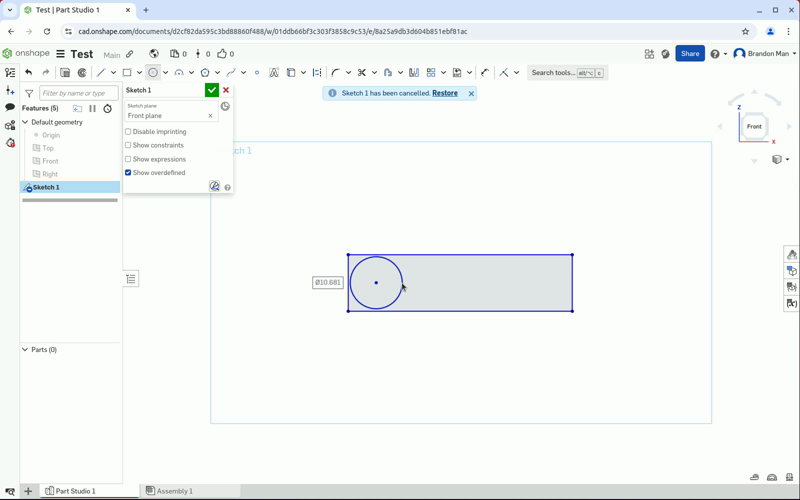
key(c)
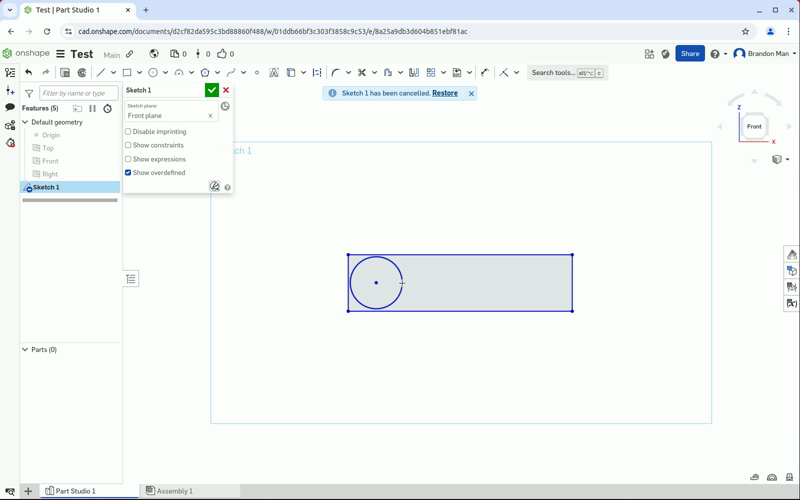
key_down(shift)
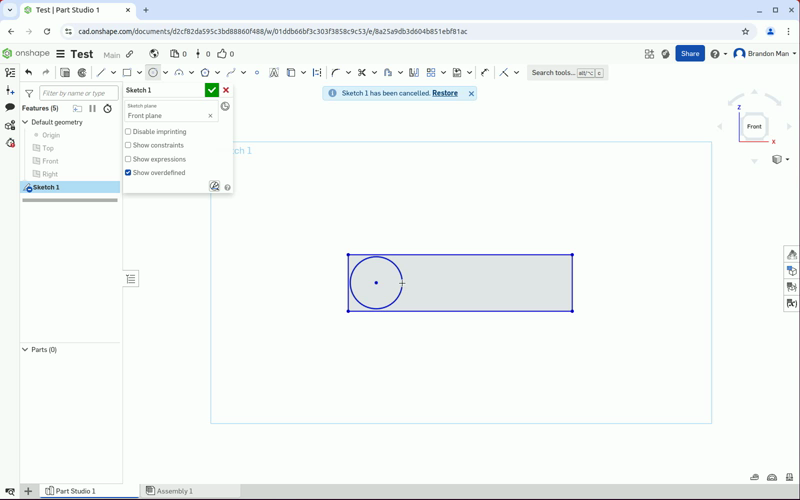
mouse_move(461, 282)
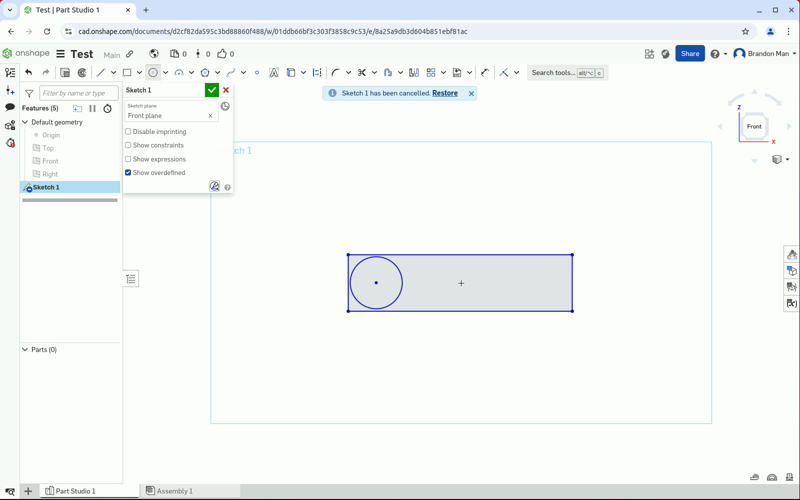
click(461, 282)
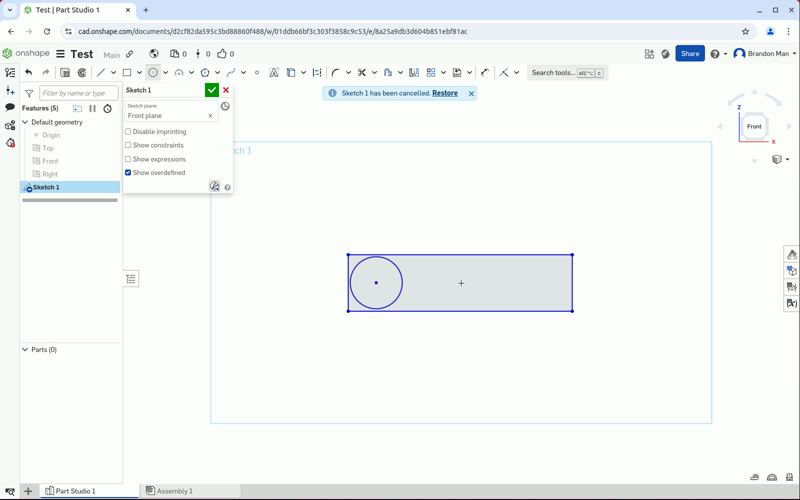
key_up(shift)
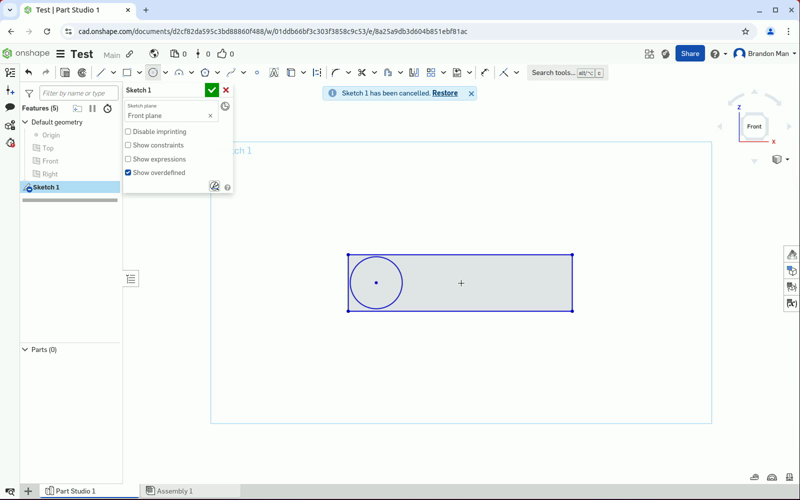
mouse_move(487, 282)
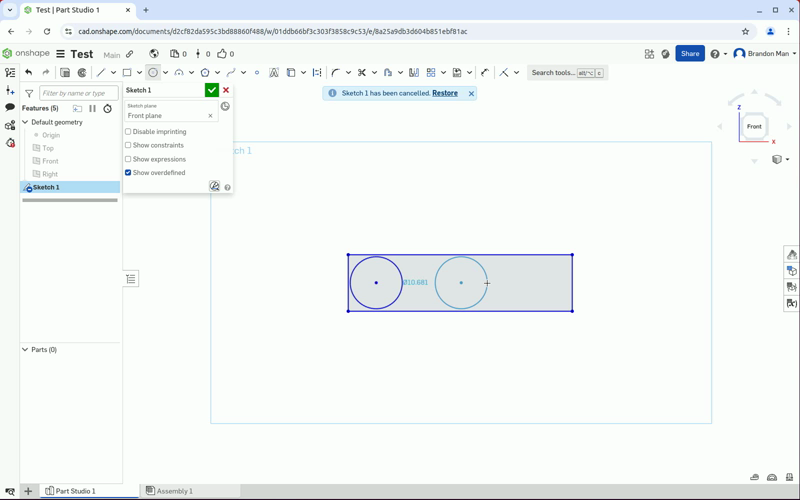
click(487, 282)
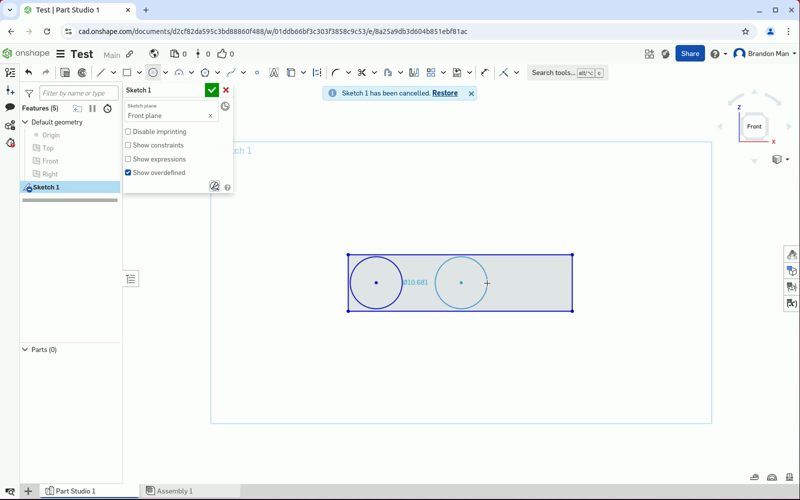
key(esc)
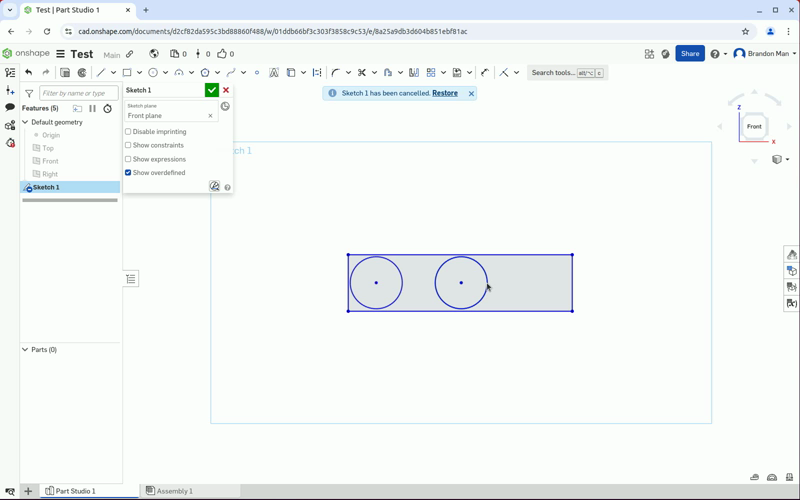
key(c)
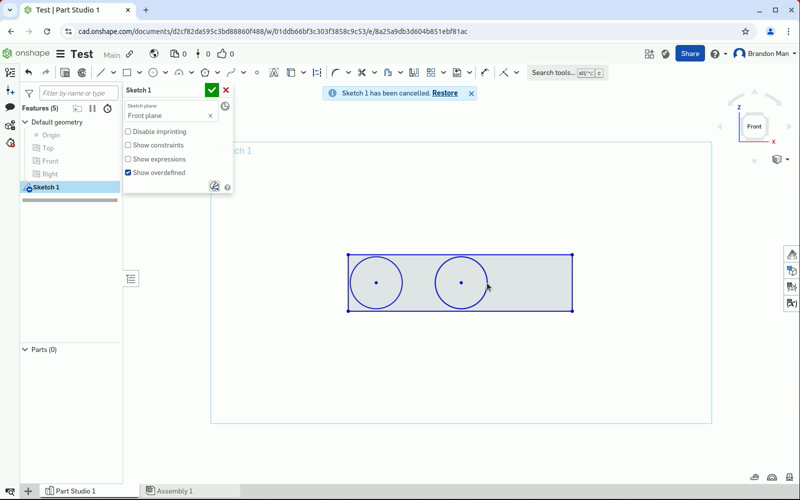
key_down(shift)
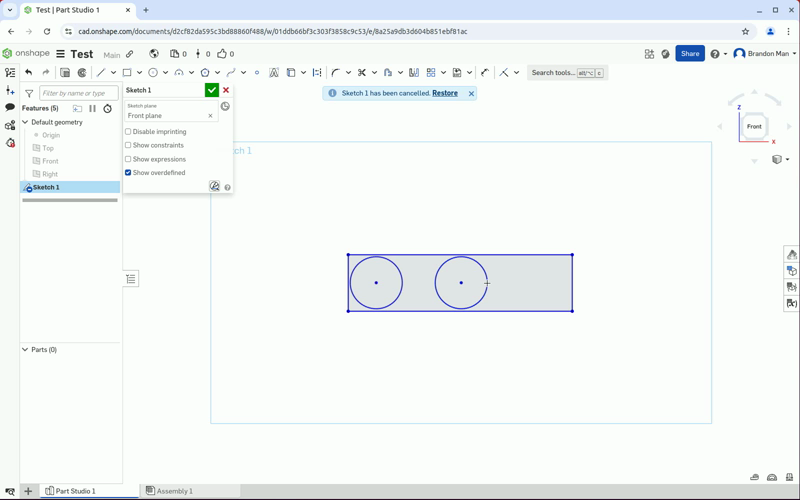
mouse_move(543, 282)
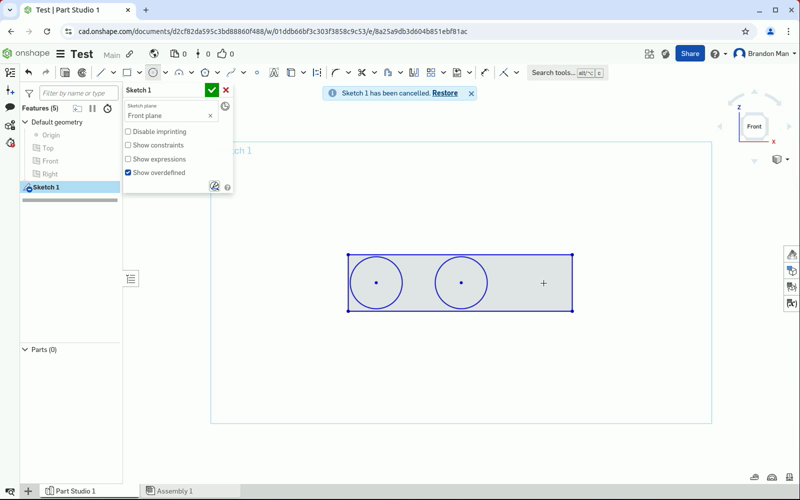
click(543, 282)
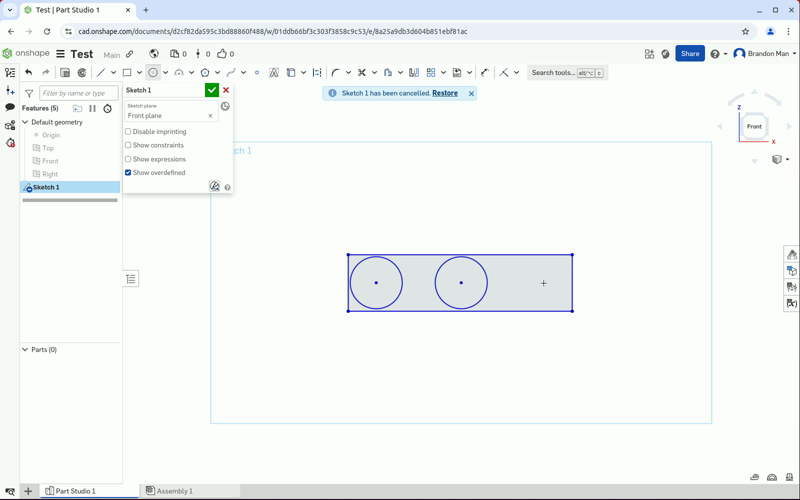
key_up(shift)
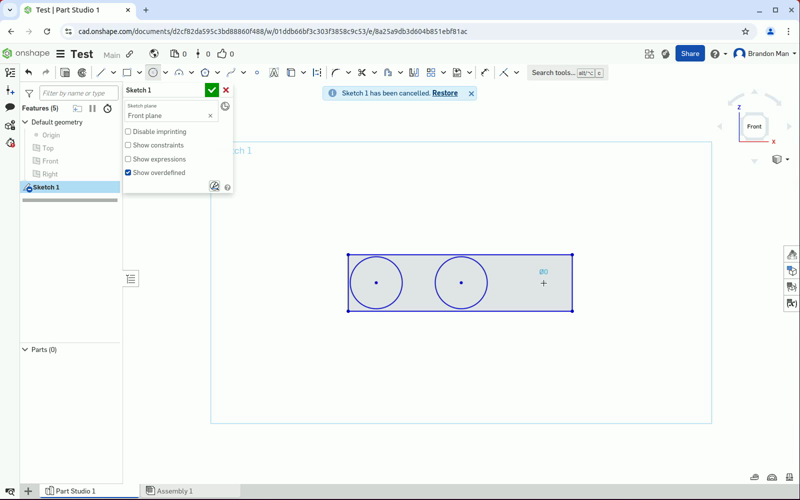
mouse_move(569, 282)
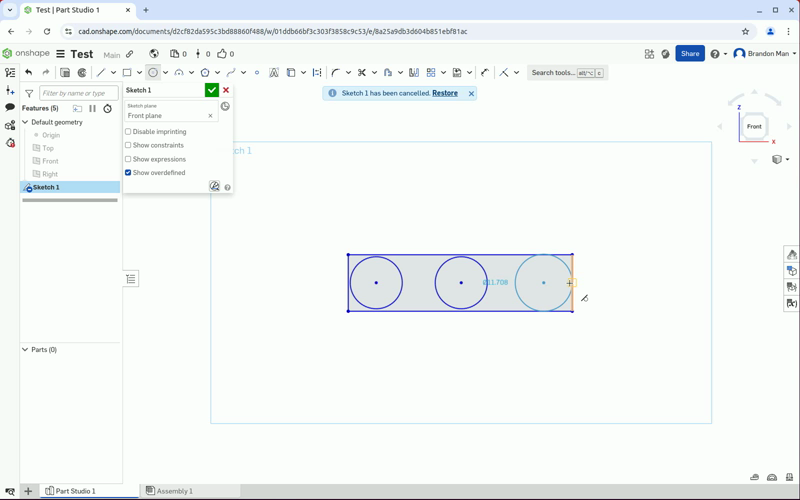
click(569, 282)
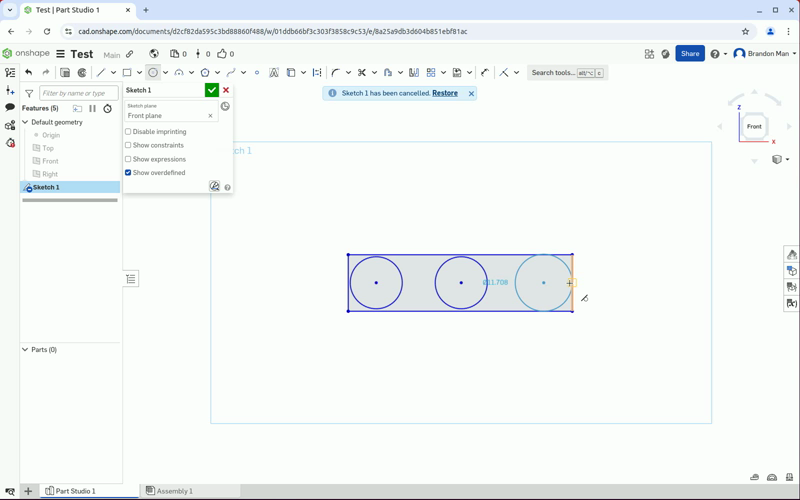
key(esc)
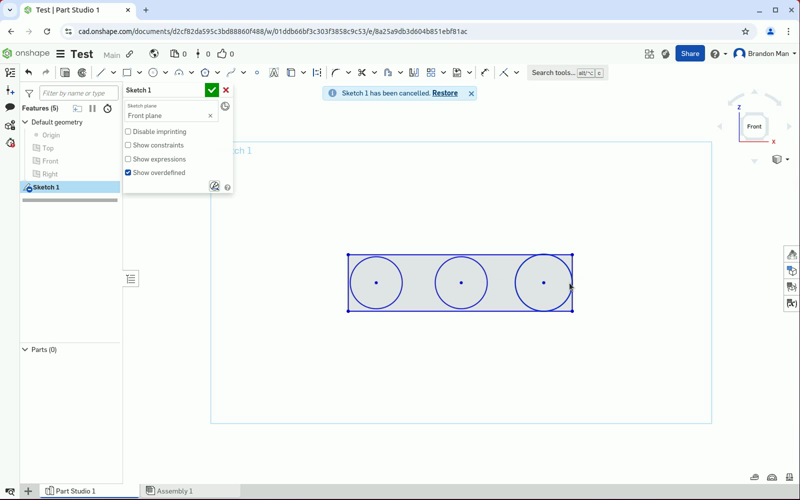
mouse_move(410, 304)
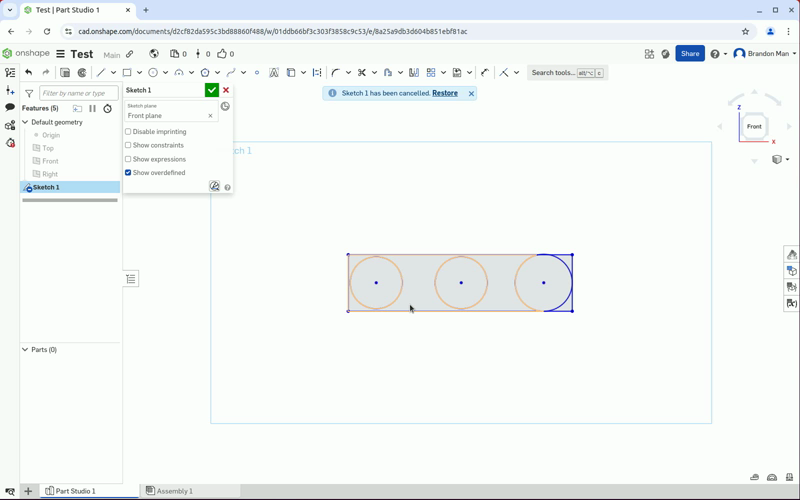
click(410, 304)
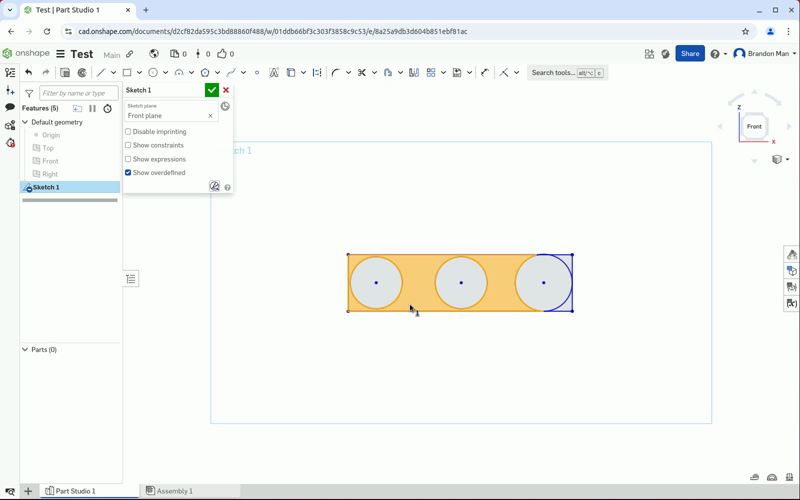
mouse_move(73, 352)
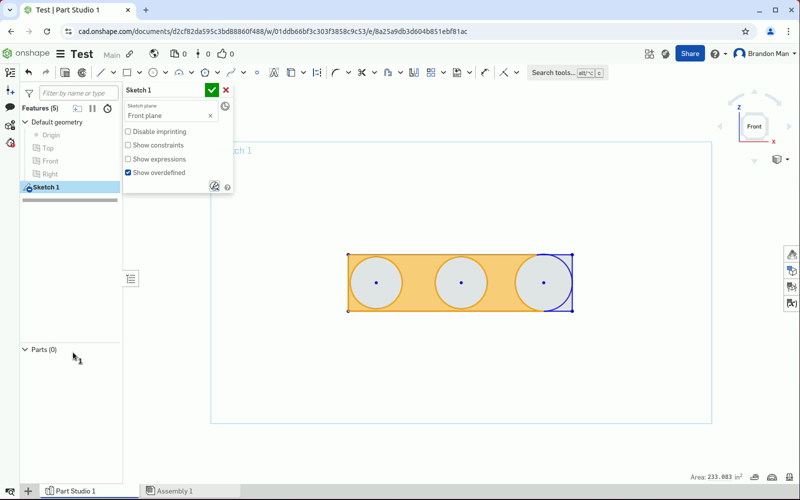
key(shift+y)
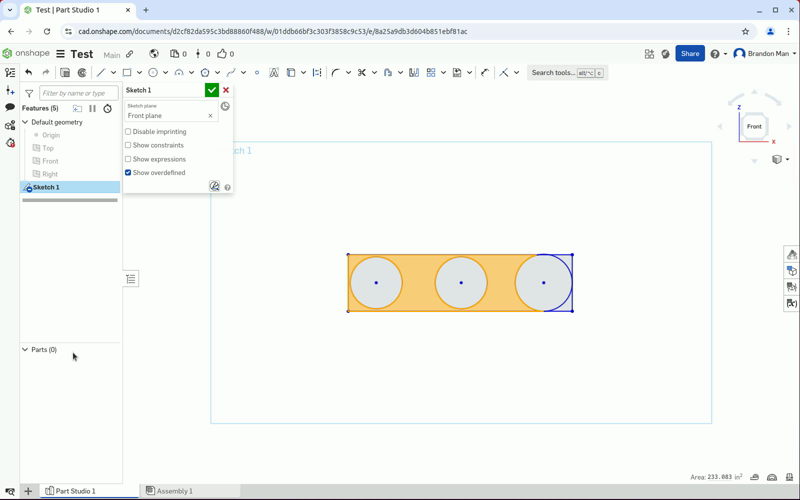
key(shift+e)
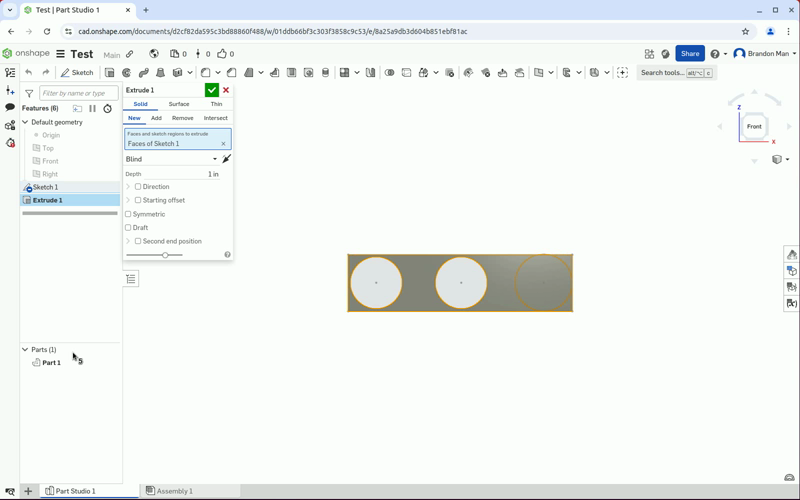
mouse_move(143, 106)
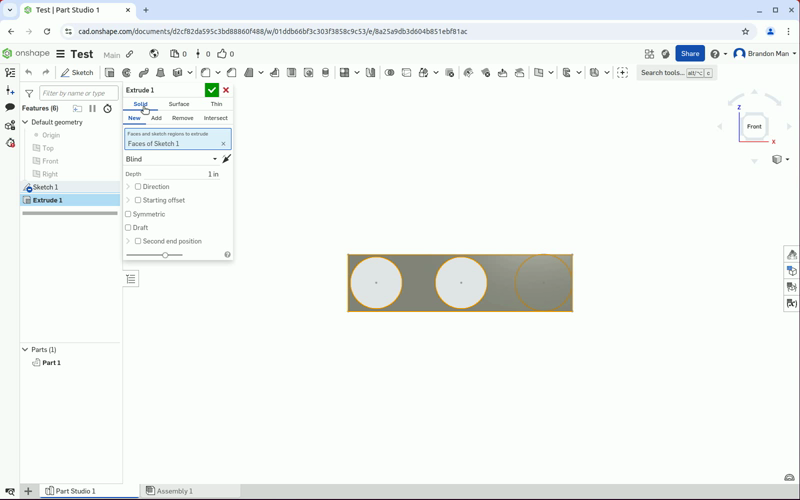
click(143, 106)
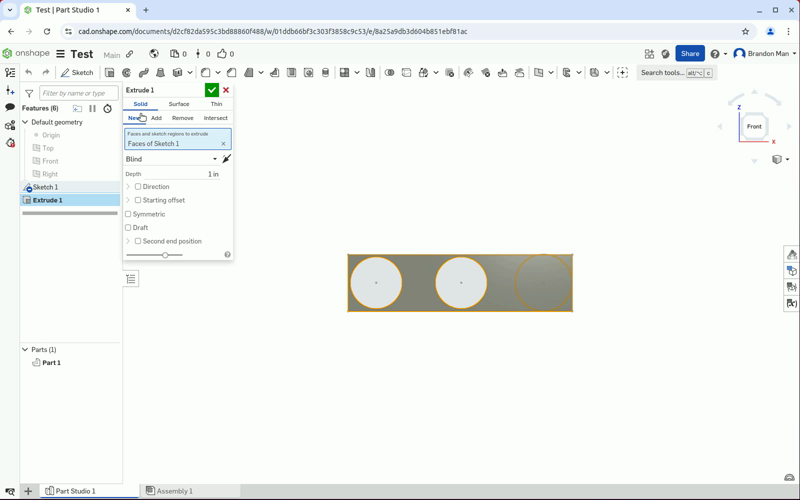
mouse_move(137, 120)
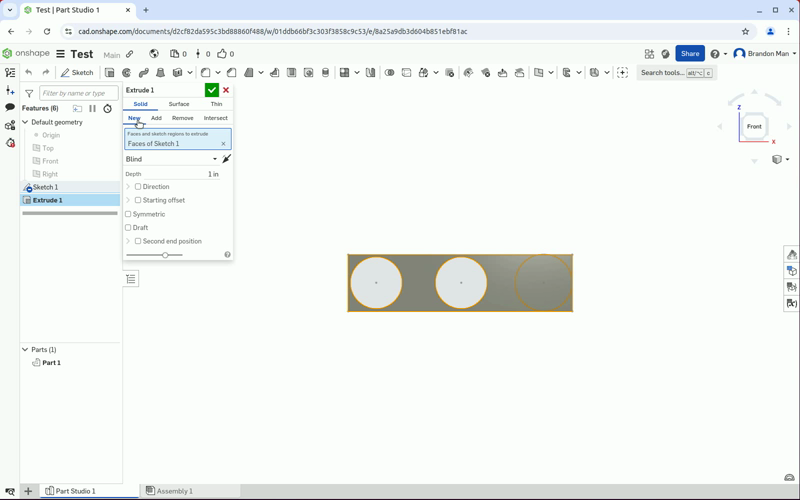
click(137, 120)
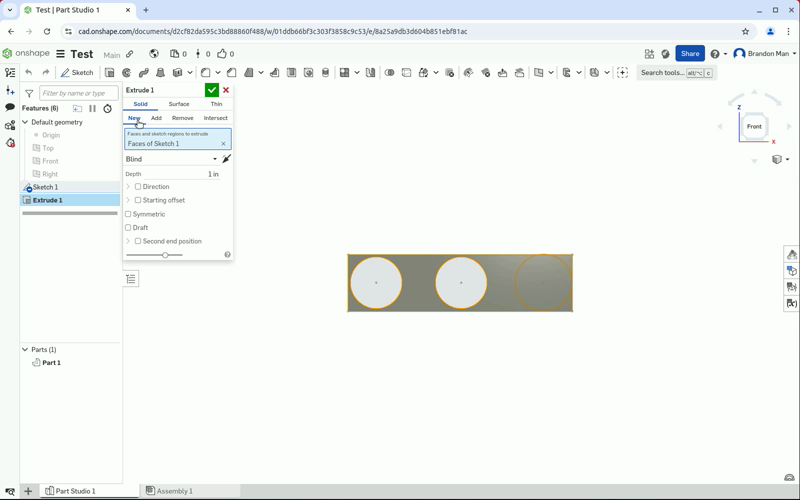
key(tab, 4)
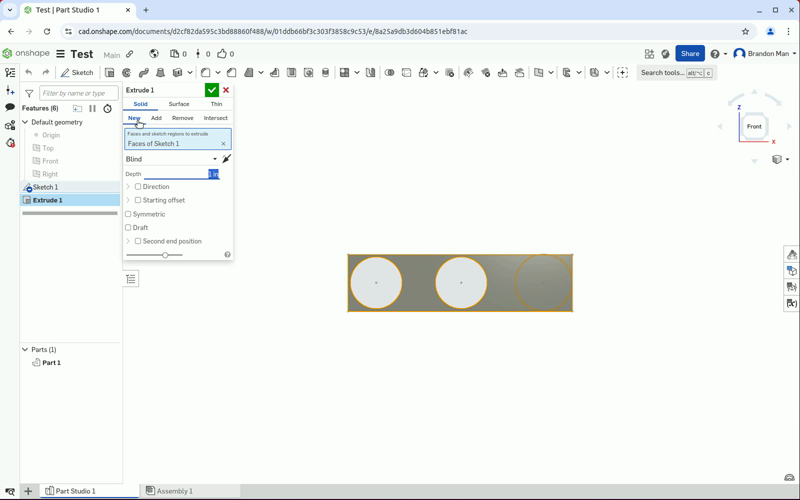
text(3.37)
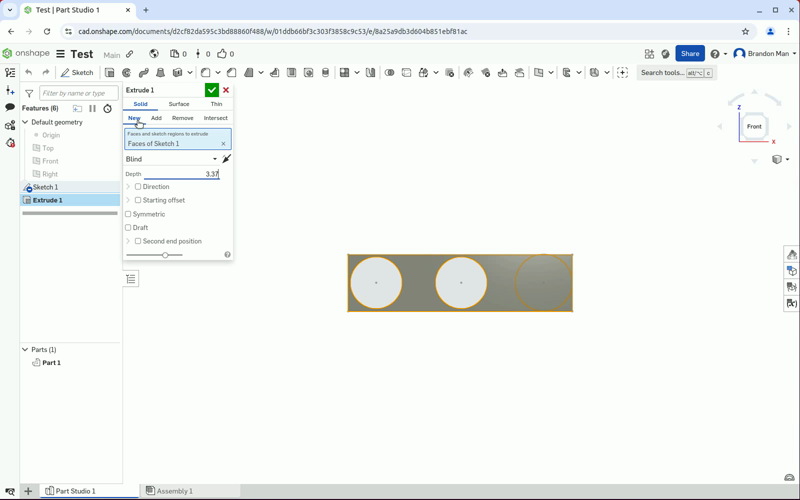
key(enter)
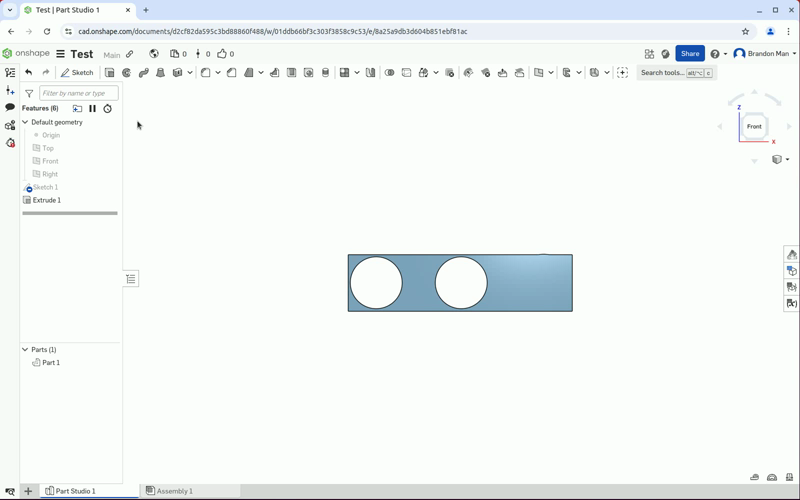
key(shift+h)
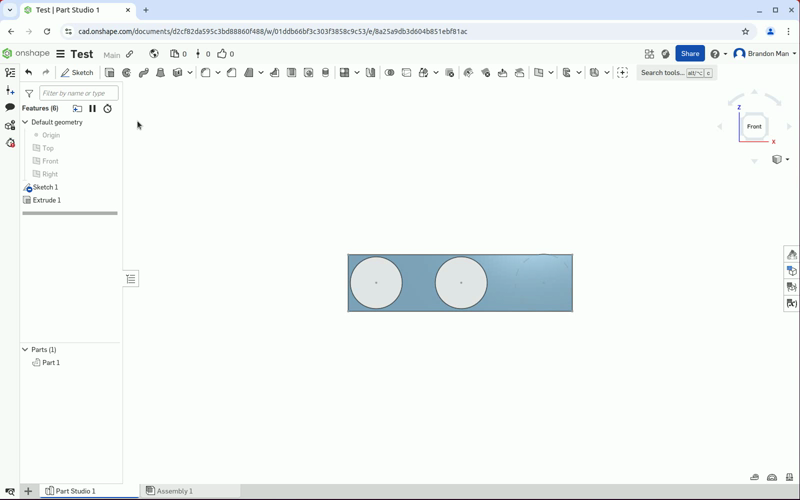
key(shift+h)
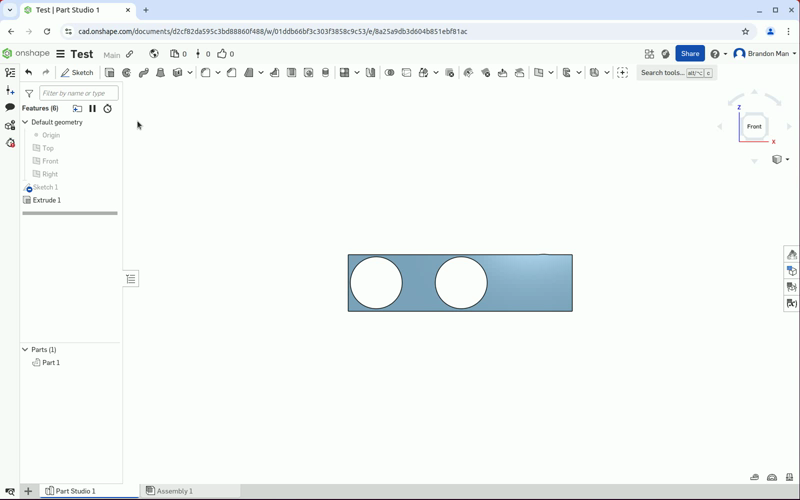
mouse_move(73, 189)
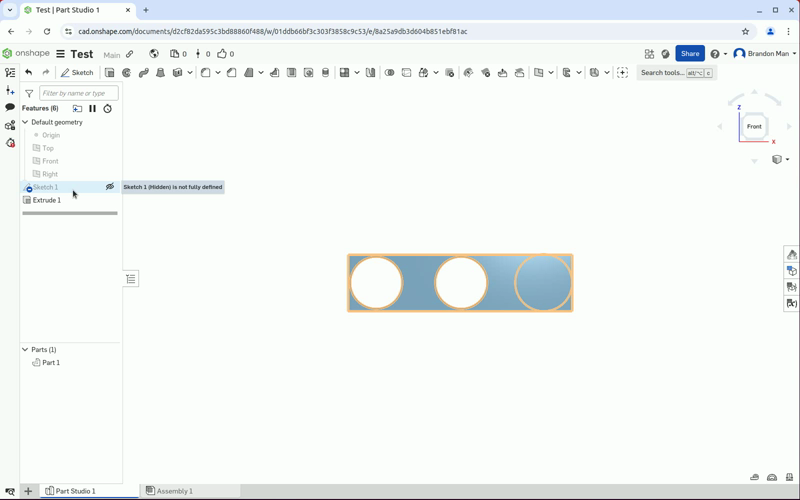
click(73, 189)
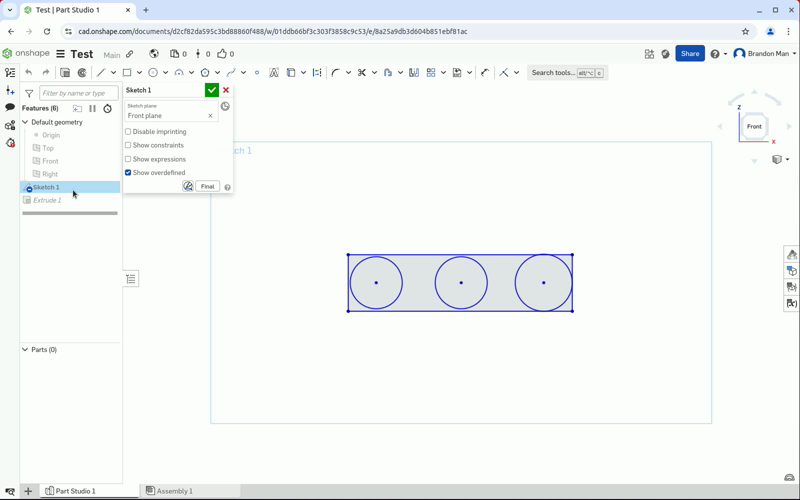
mouse_move(229, 92)
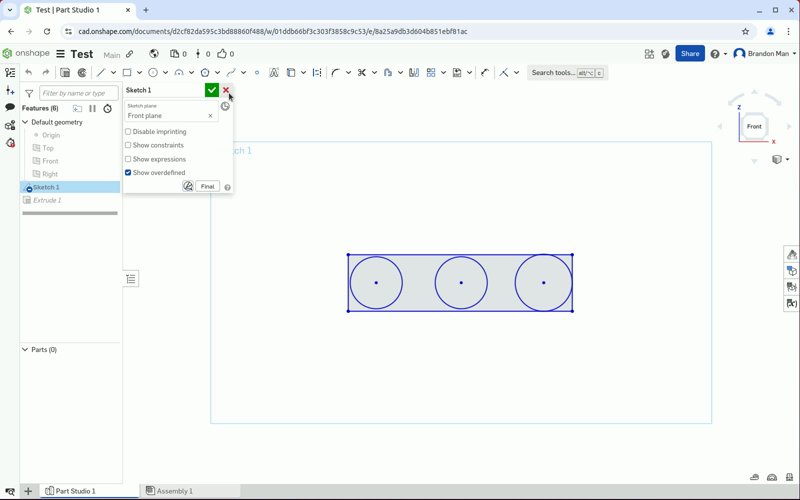
click(229, 92)
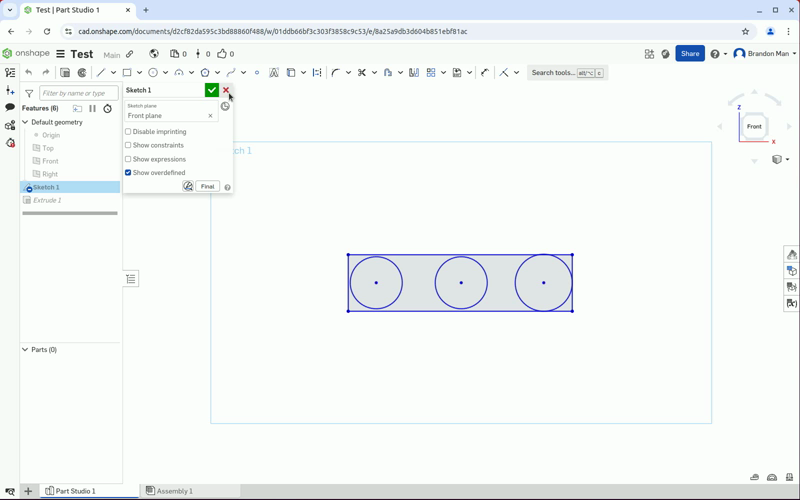
key(shift+s)
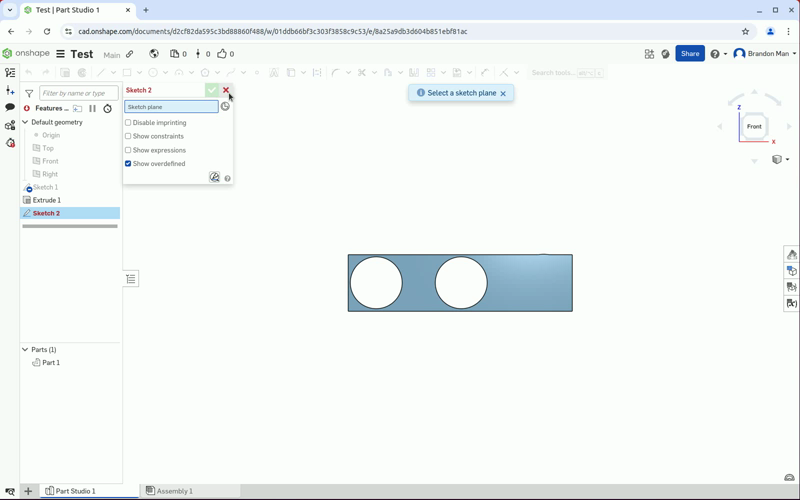
mouse_move(73, 163)
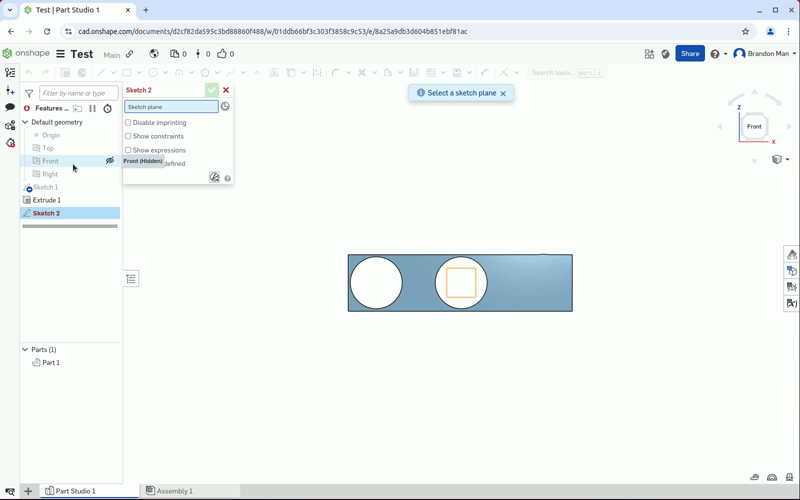
click(73, 163)
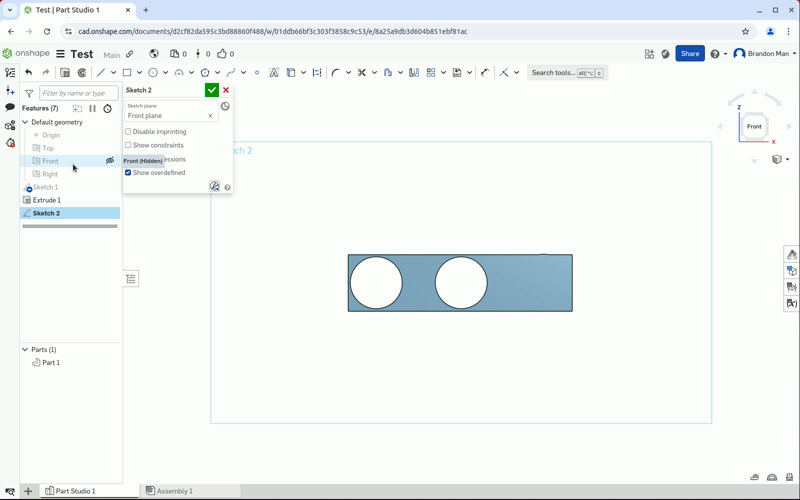
mouse_move(73, 352)
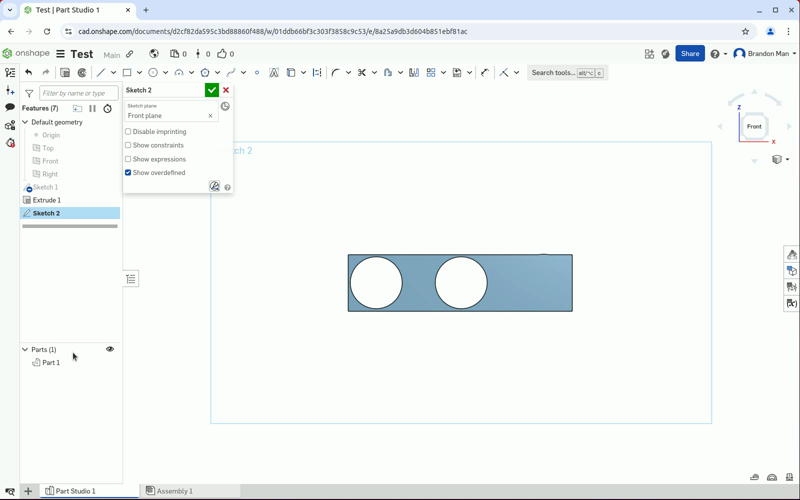
key(y)
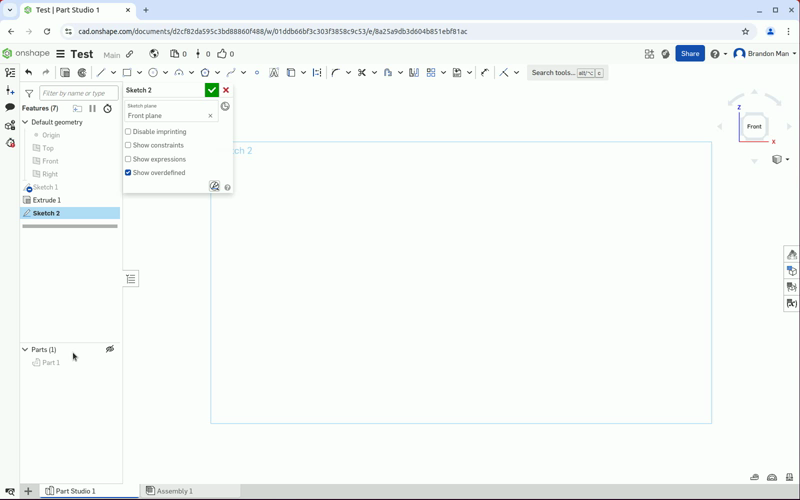
key(c)
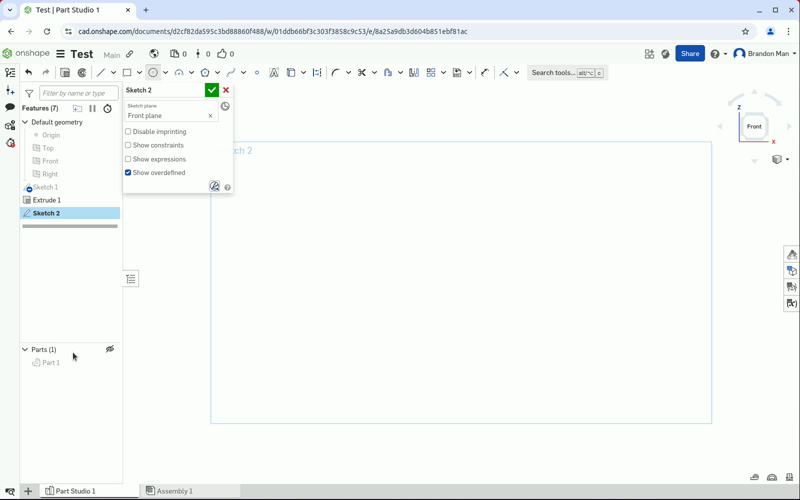
key_down(shift)
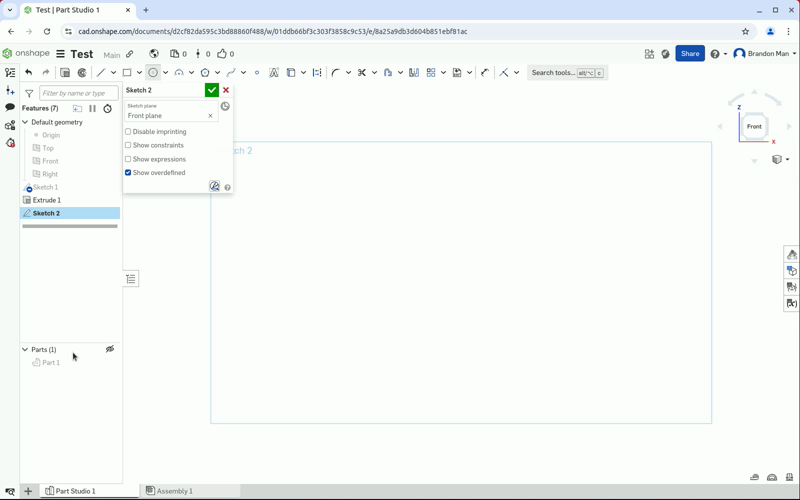
mouse_move(377, 282)
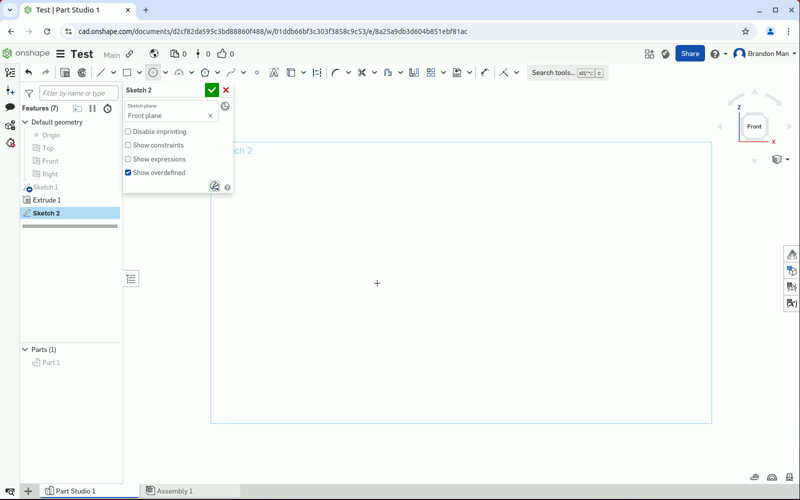
click(377, 282)
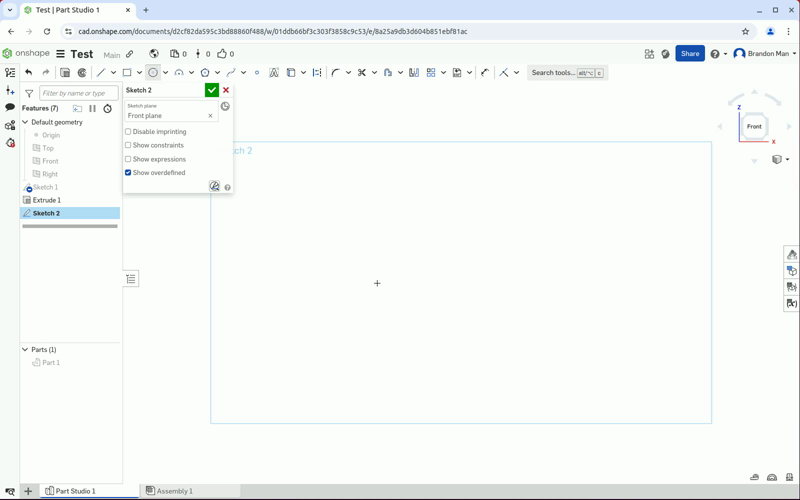
key_up(shift)
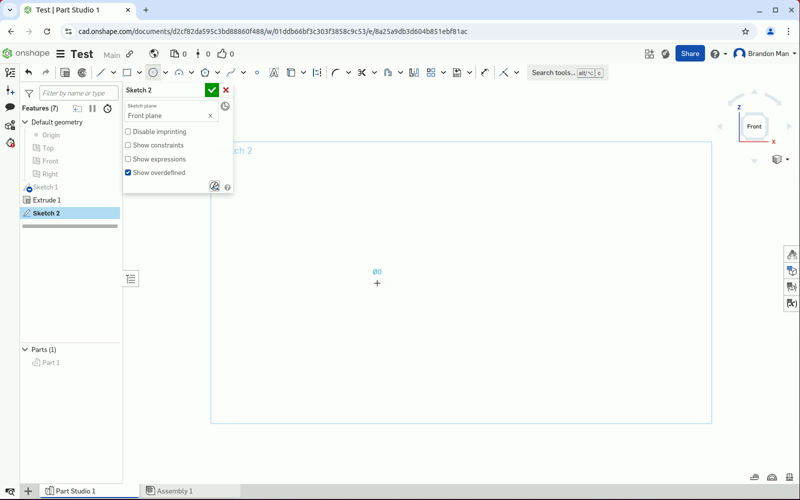
mouse_move(403, 282)
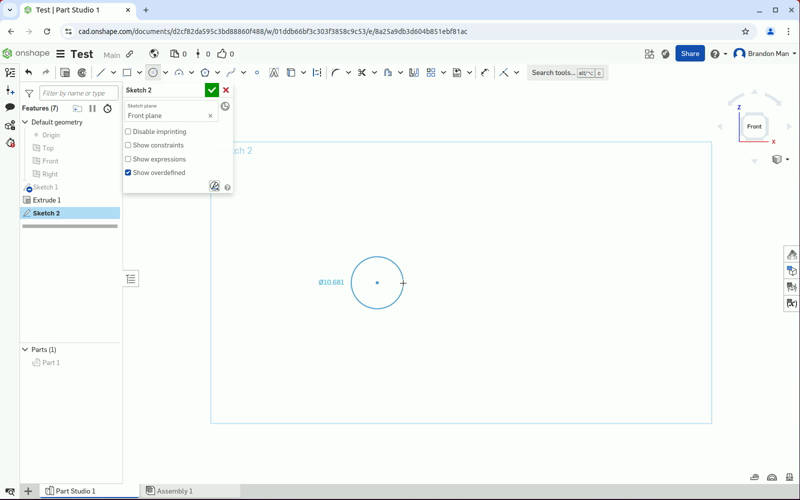
click(403, 282)
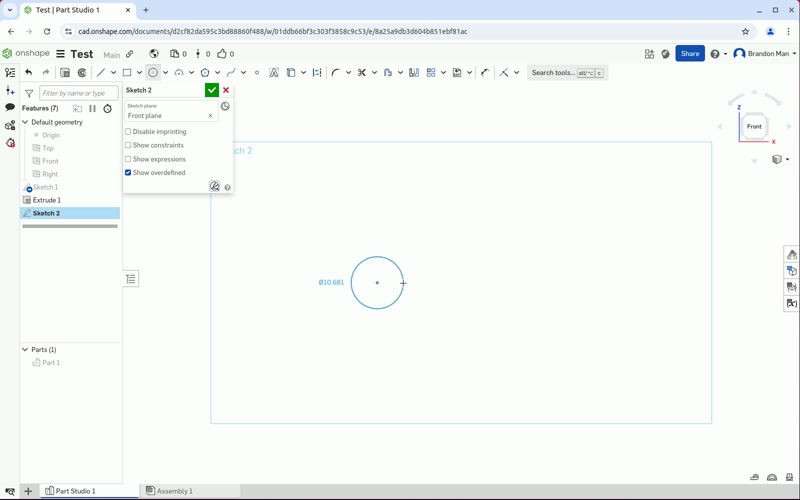
key(esc)
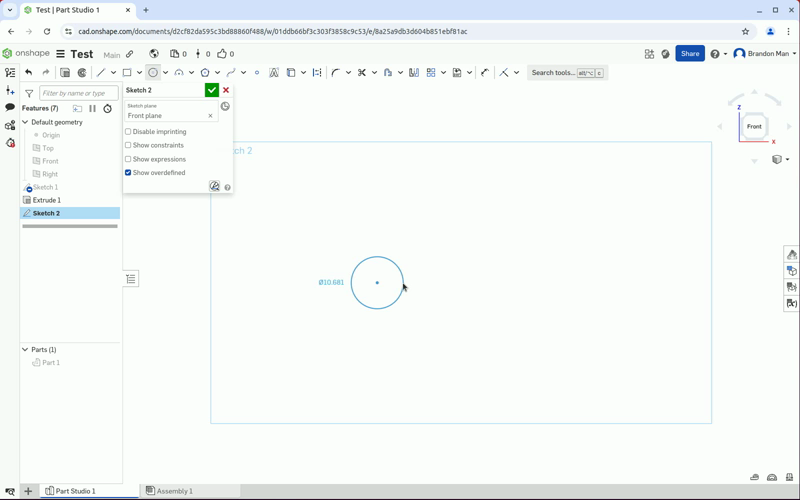
mouse_move(367, 283)
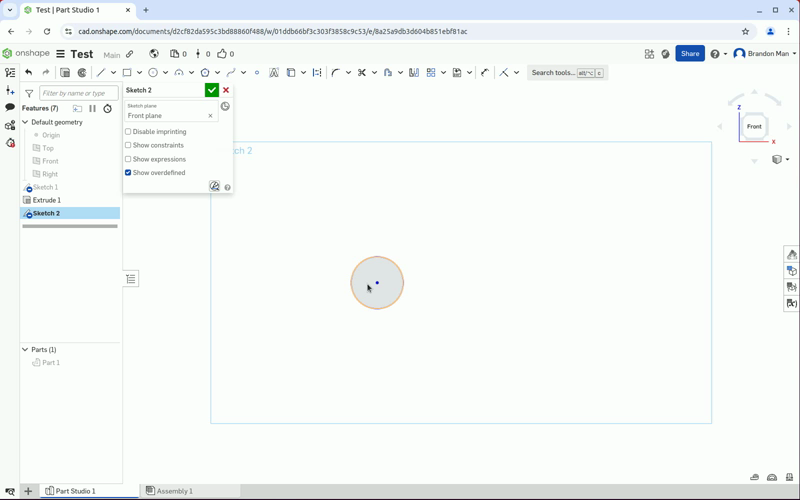
click(367, 283)
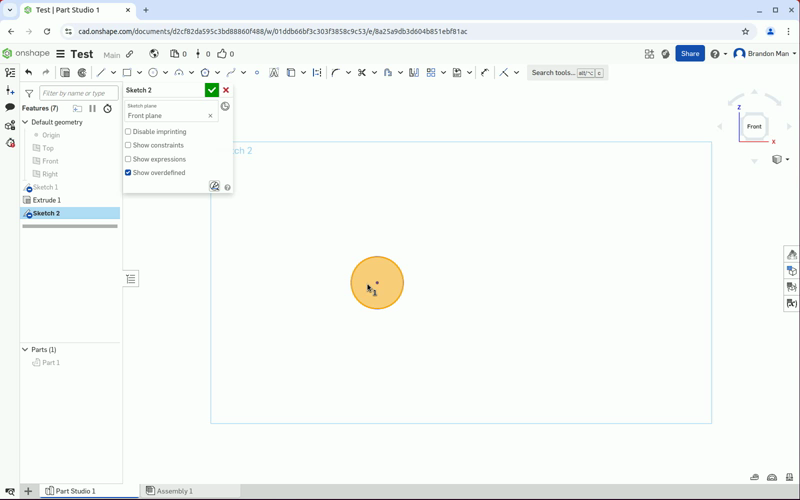
mouse_move(73, 352)
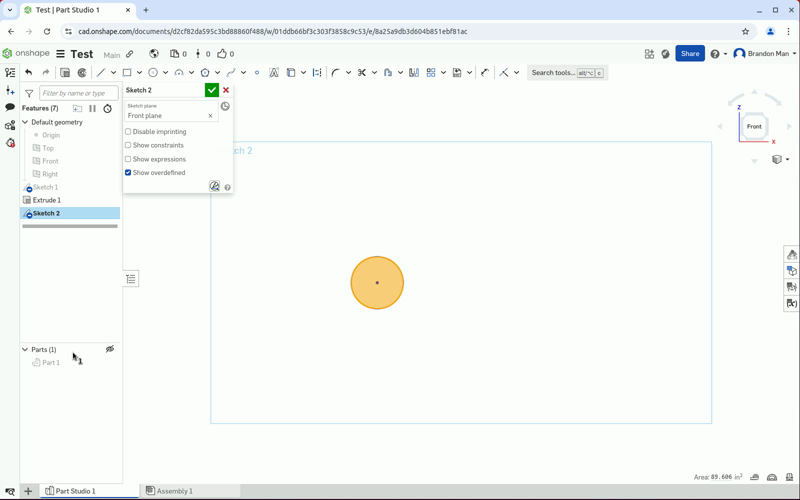
key(shift+y)
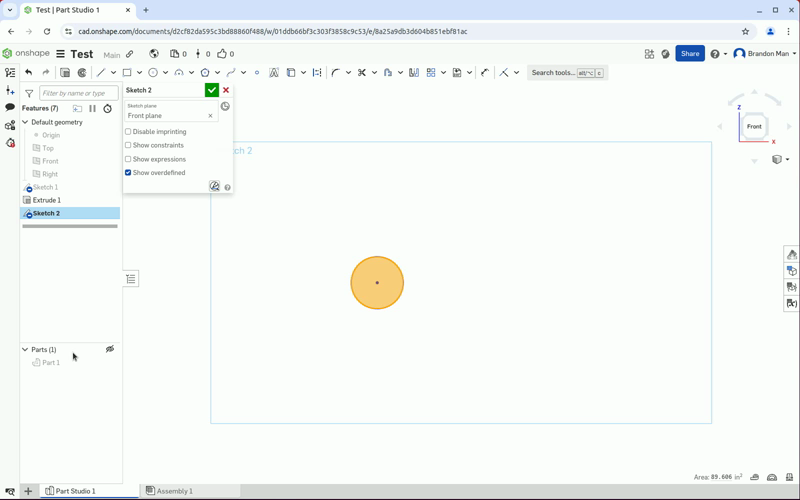
key(shift+e)
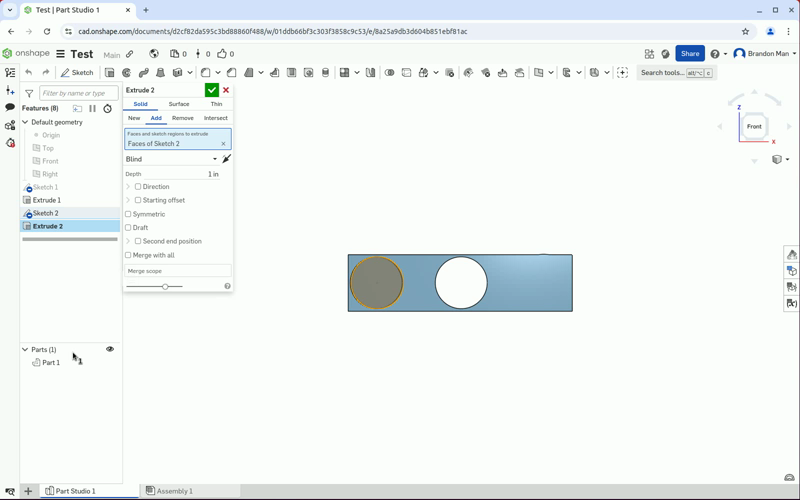
mouse_move(143, 106)
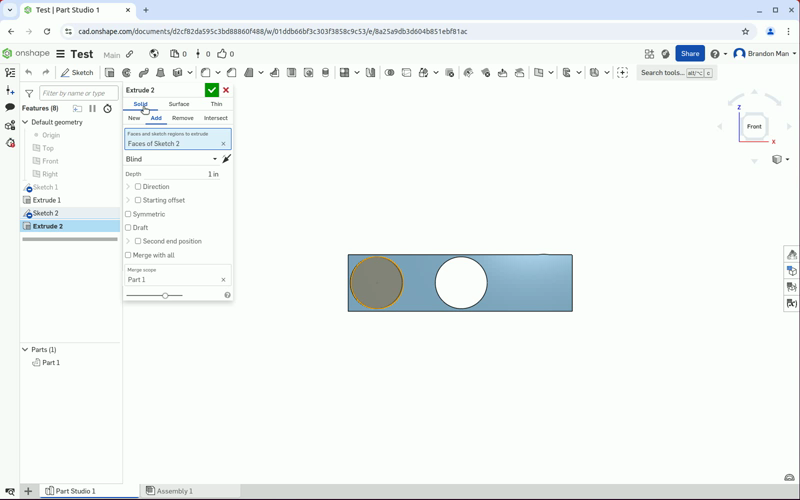
click(143, 106)
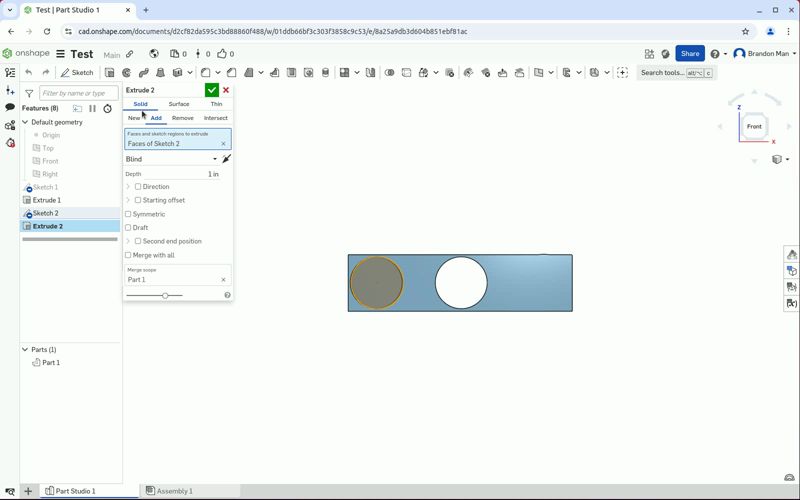
mouse_move(137, 120)
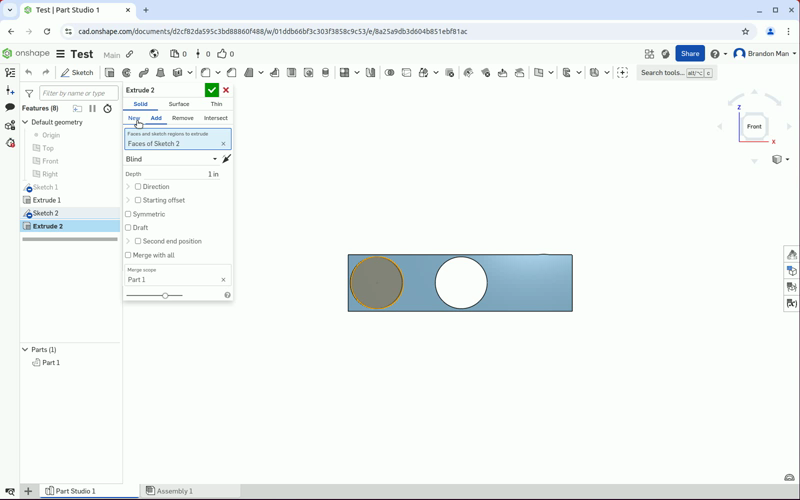
click(137, 120)
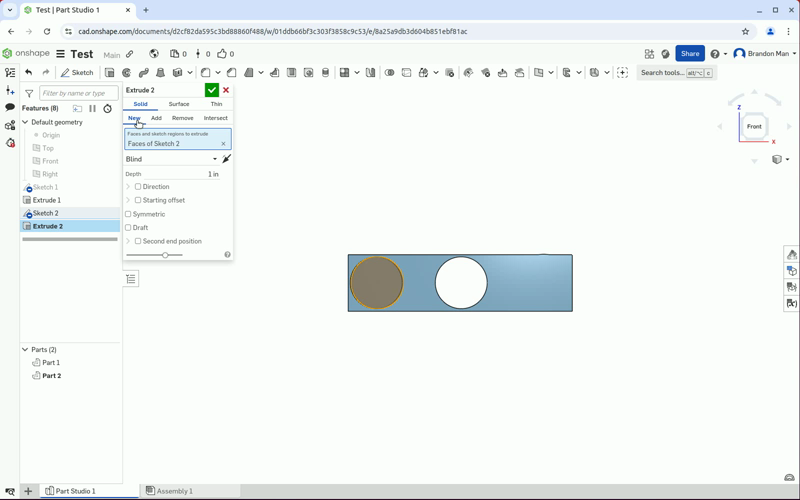
key(tab, 4)
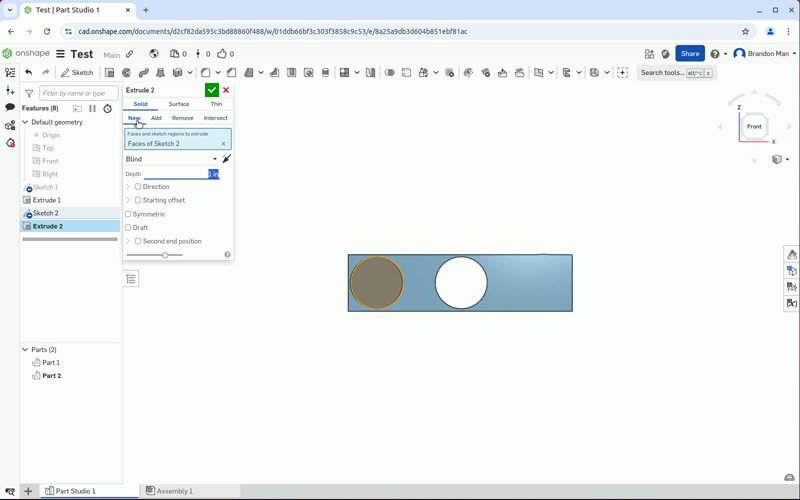
text(20.701)
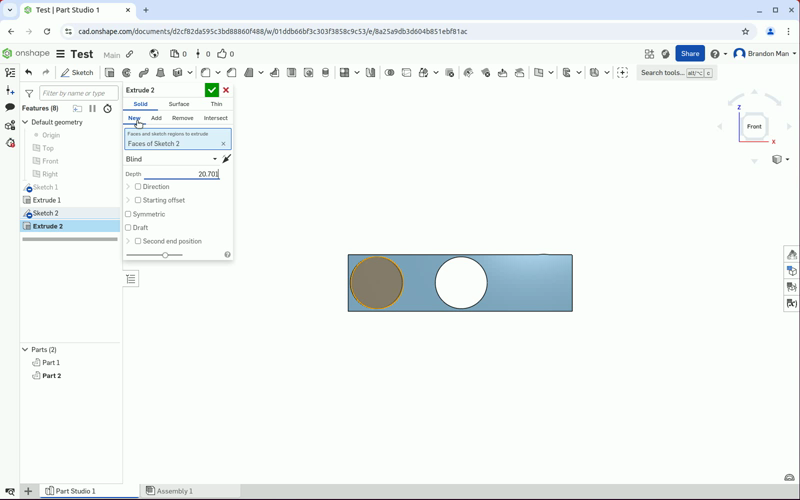
key(enter)
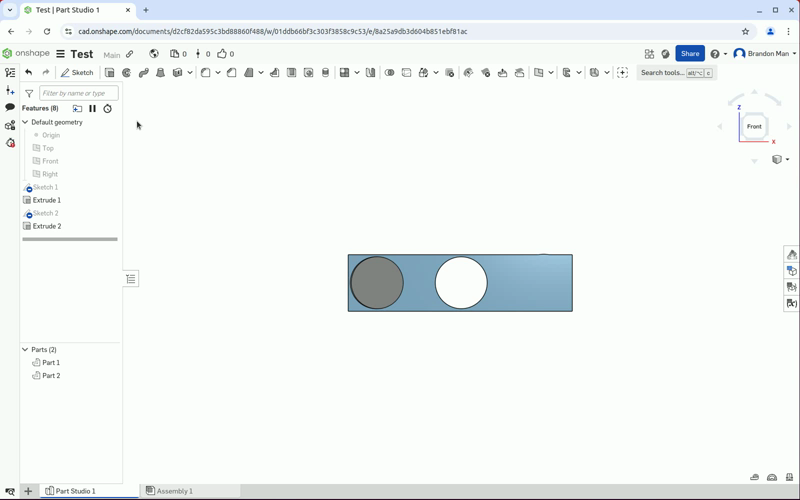
key(shift+h)
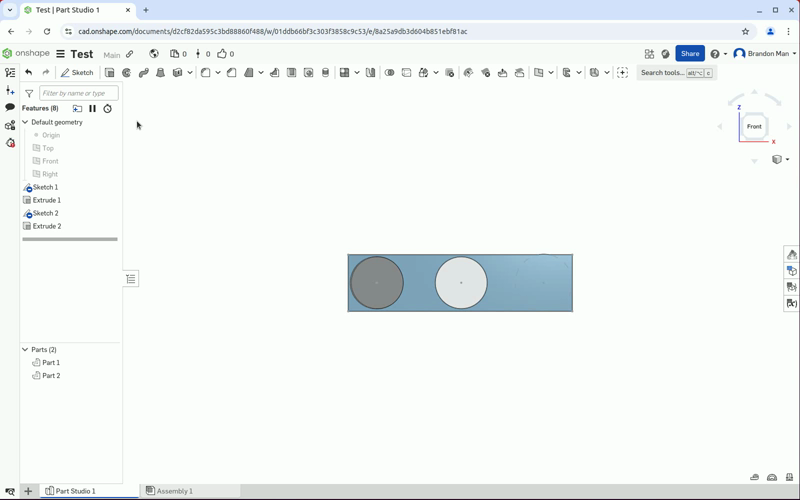
key(shift+h)
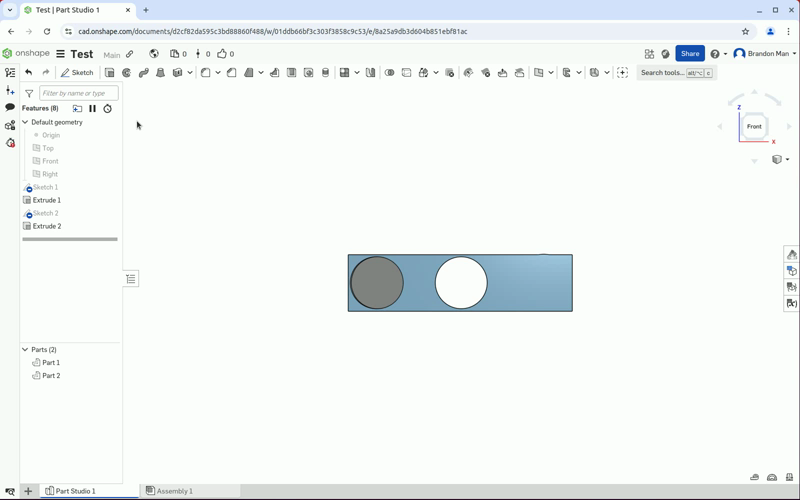
mouse_move(73, 189)
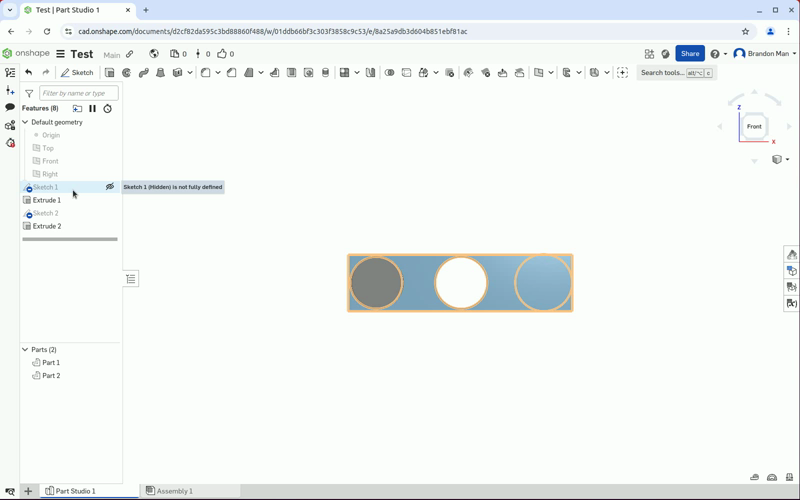
click(73, 189)
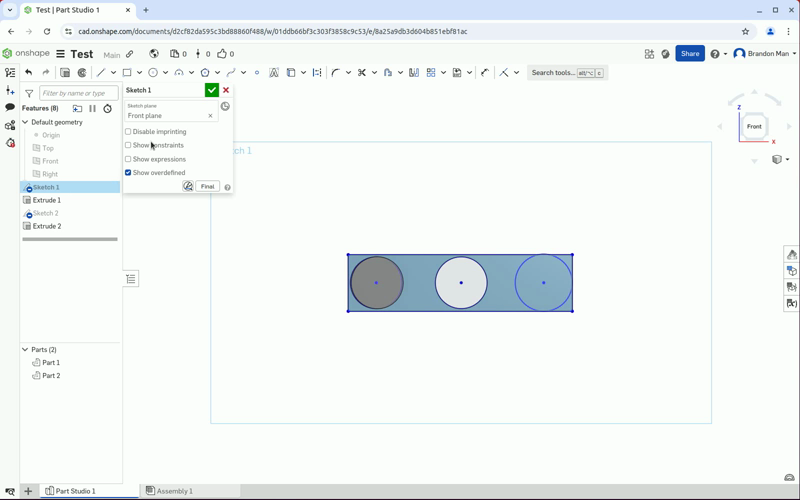
mouse_move(229, 92)
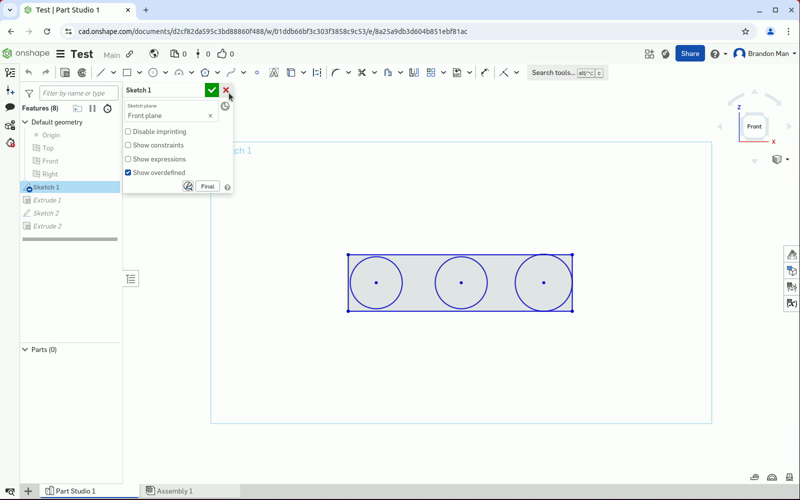
click(229, 92)
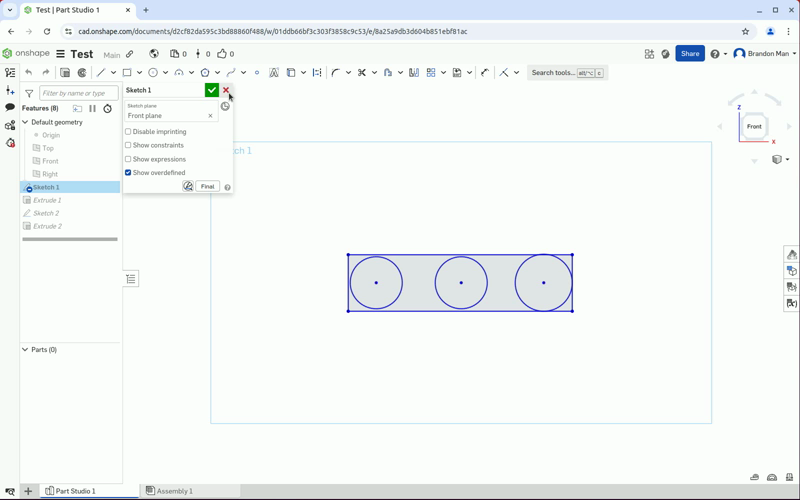
key(shift+s)
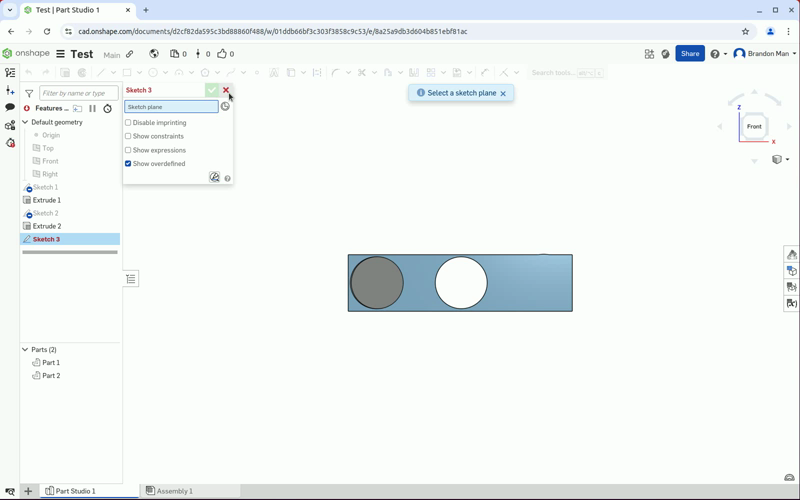
mouse_move(73, 163)
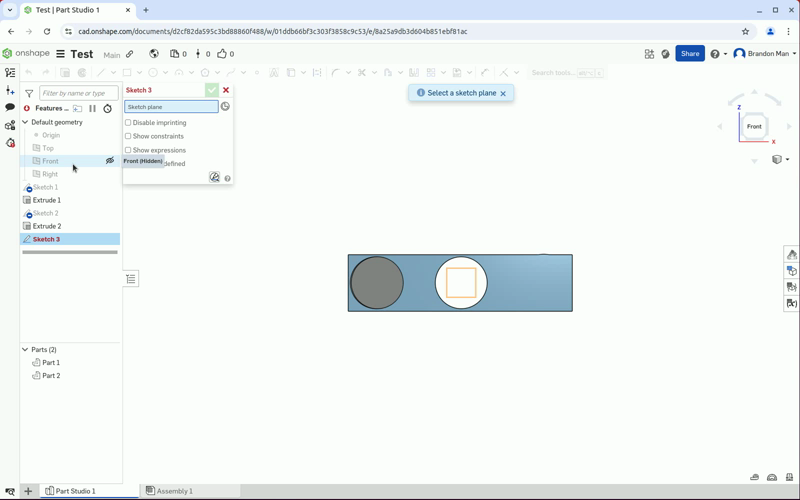
click(73, 163)
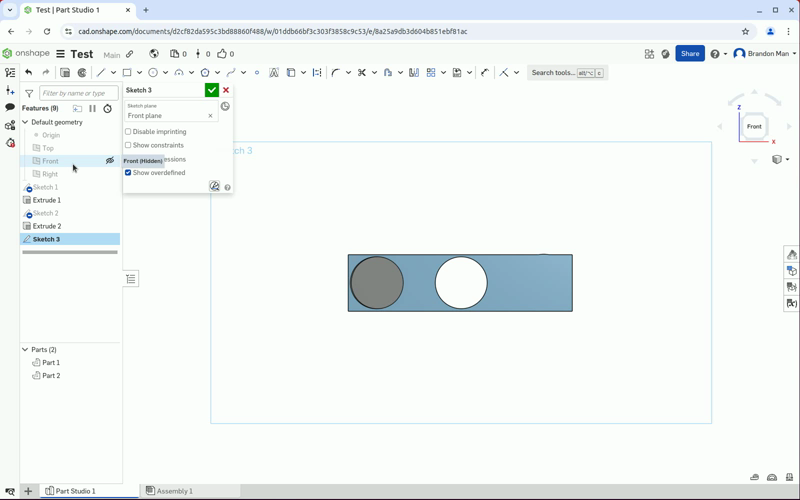
mouse_move(73, 352)
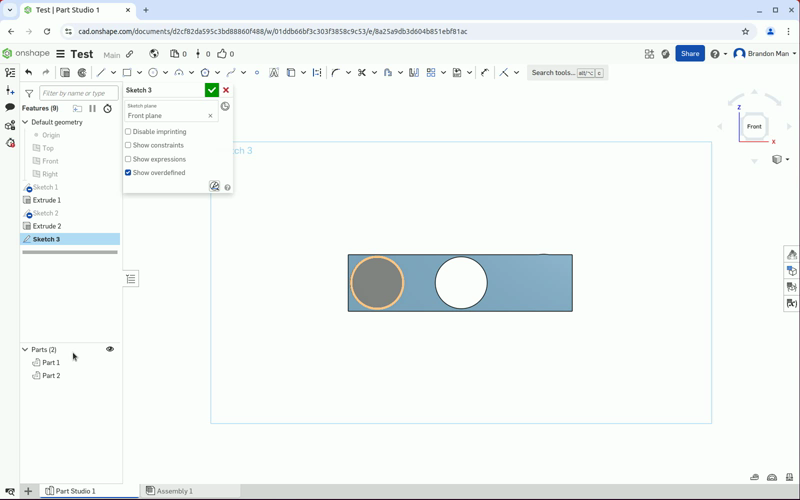
key(y)
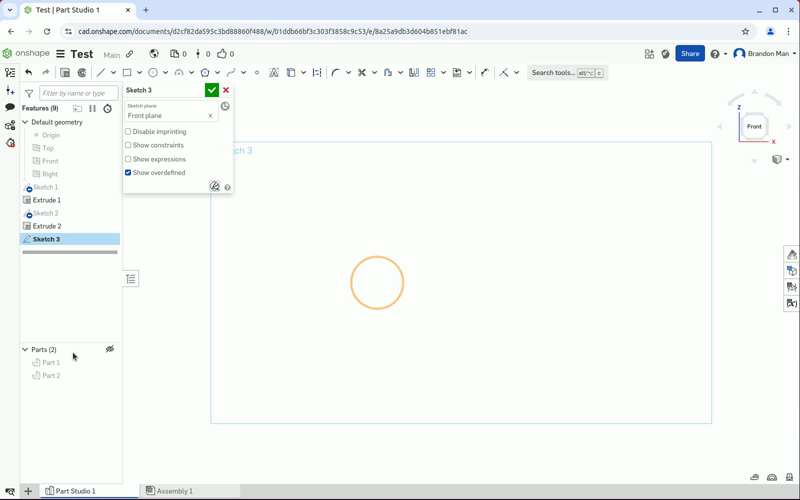
key(c)
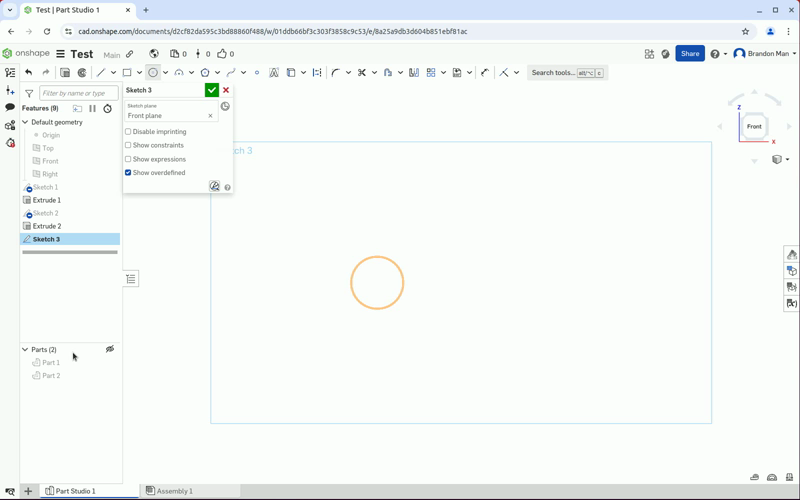
key_down(shift)
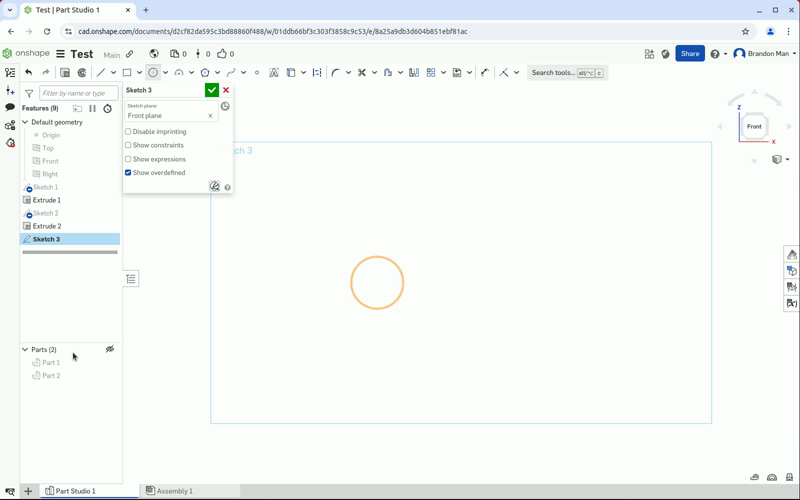
mouse_move(461, 282)
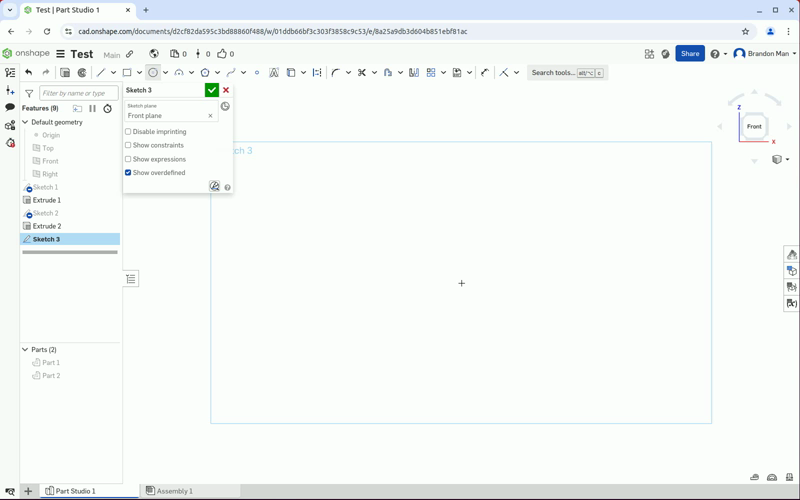
click(461, 282)
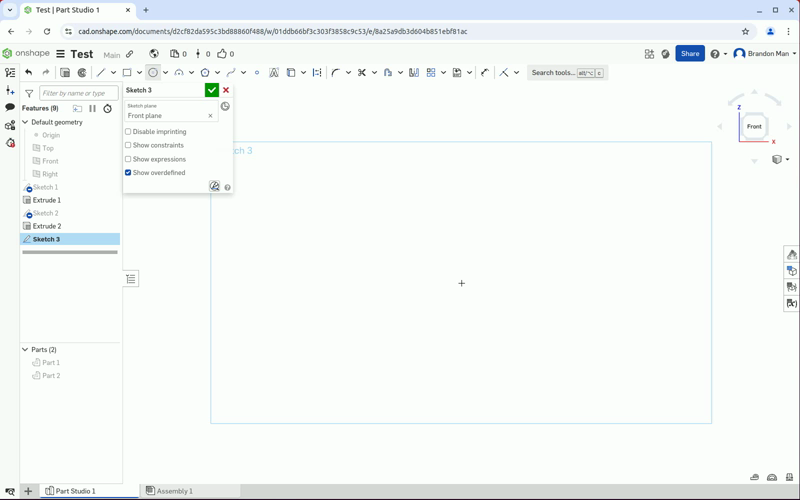
key_up(shift)
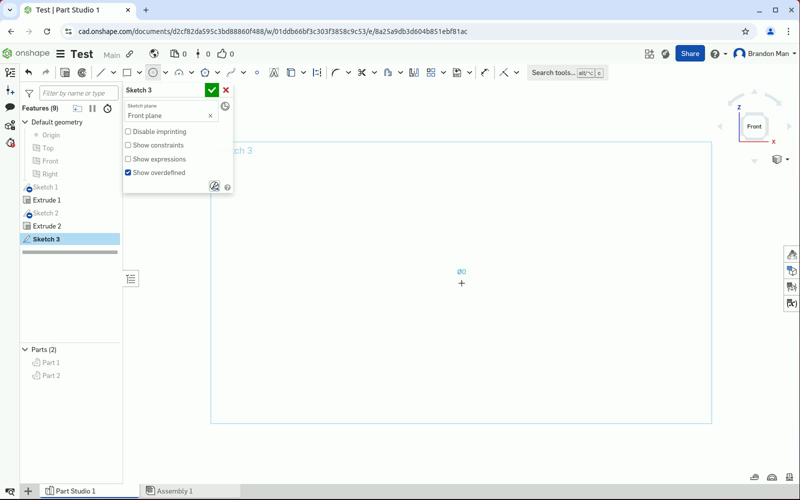
mouse_move(487, 282)
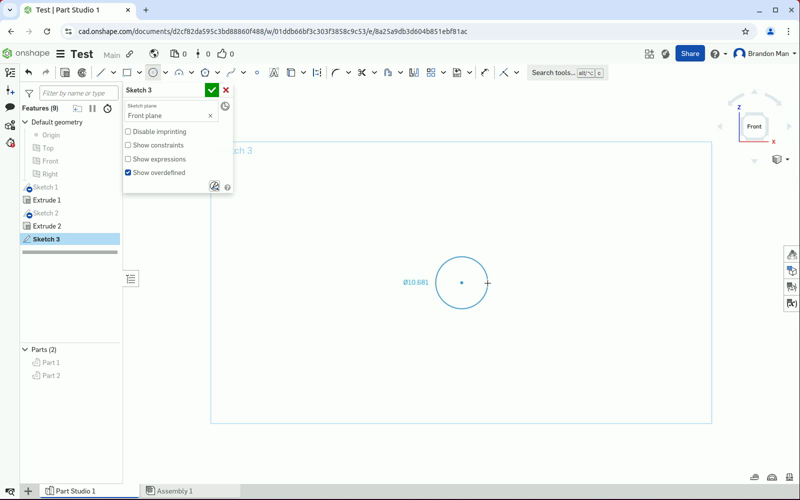
click(487, 282)
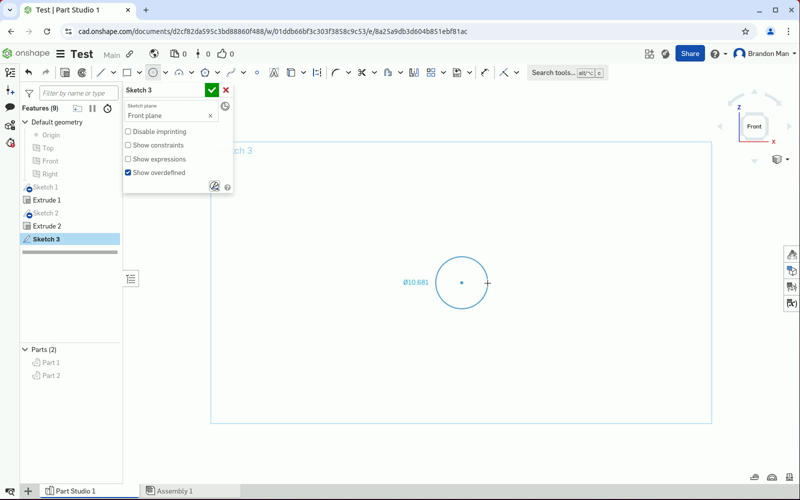
key(esc)
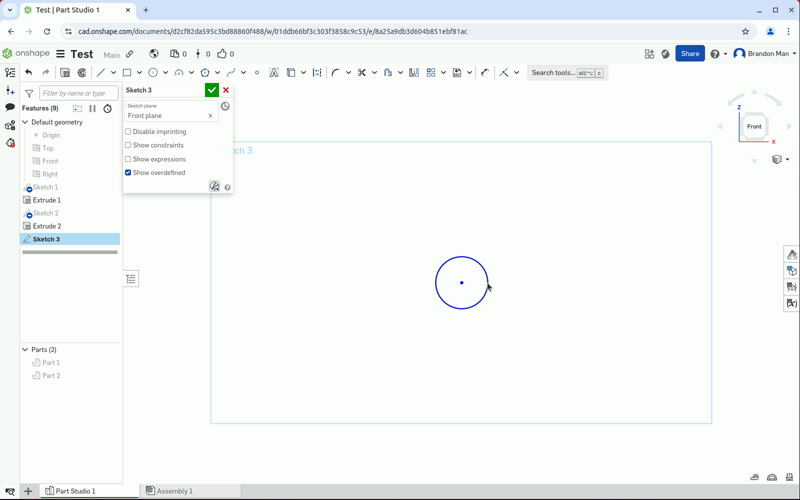
mouse_move(463, 264)
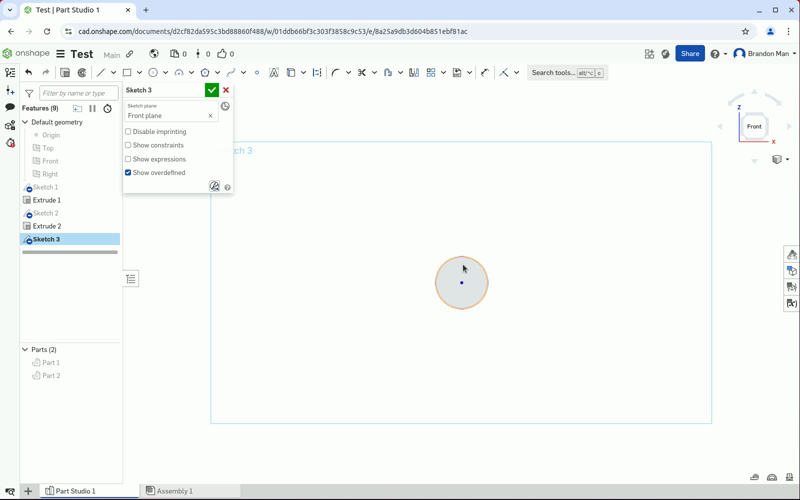
click(463, 264)
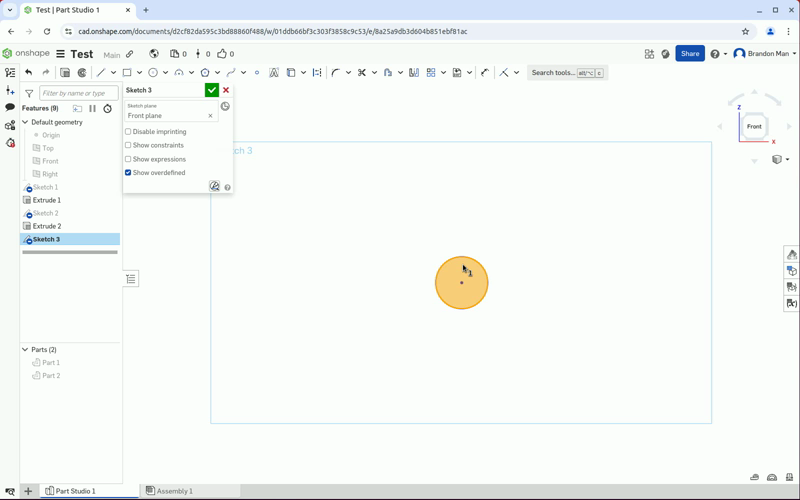
mouse_move(73, 352)
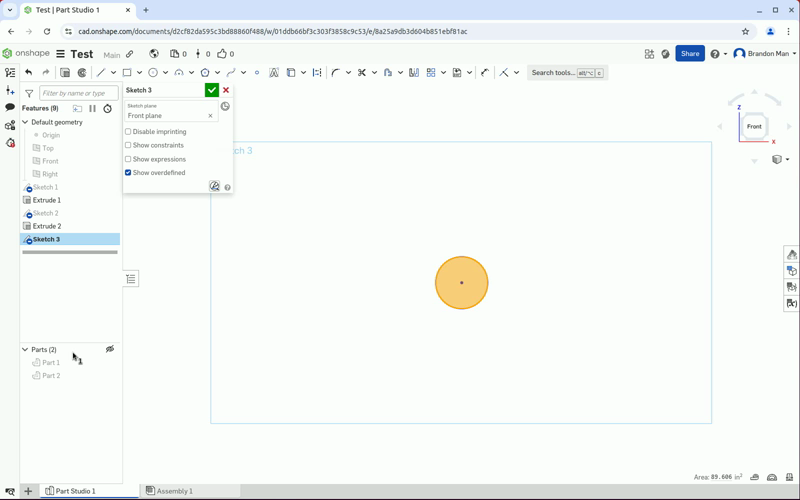
key(shift+y)
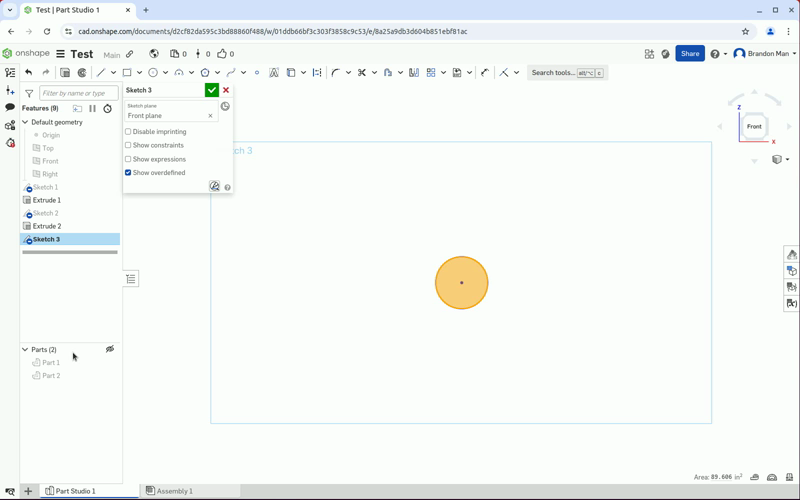
key(shift+e)
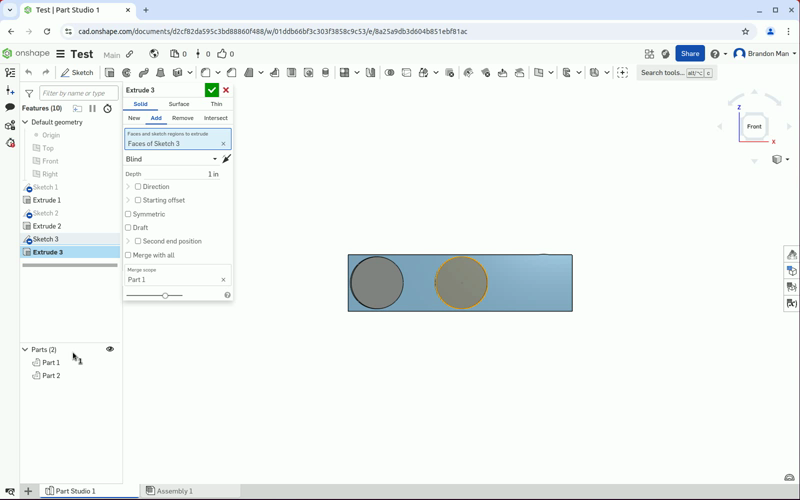
mouse_move(143, 106)
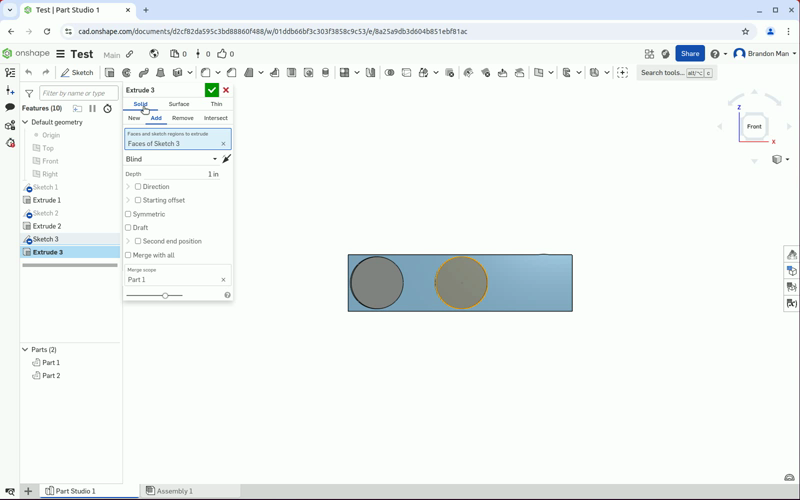
click(143, 106)
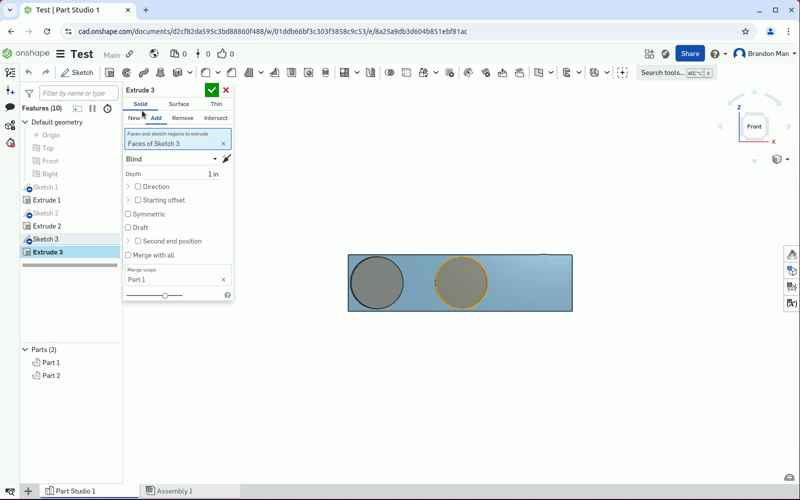
mouse_move(137, 120)
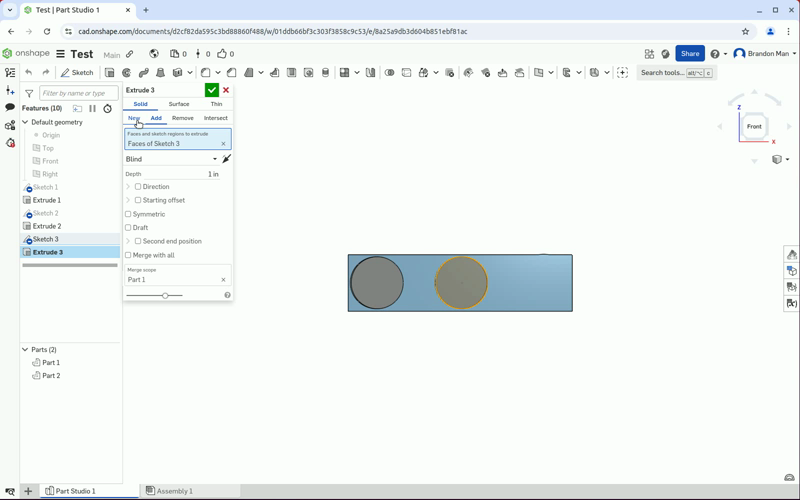
click(137, 120)
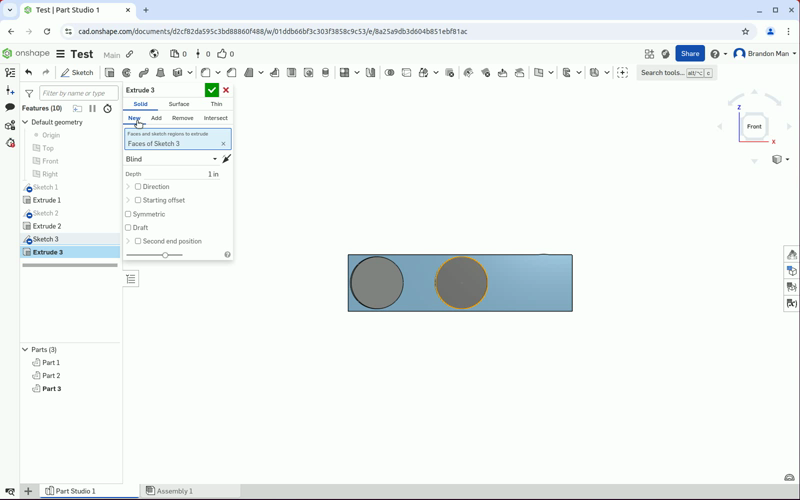
key(tab, 4)
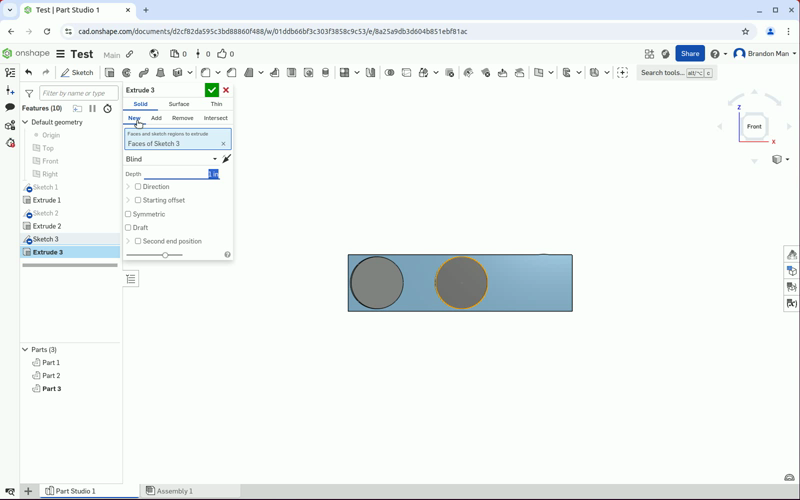
text(20.701)
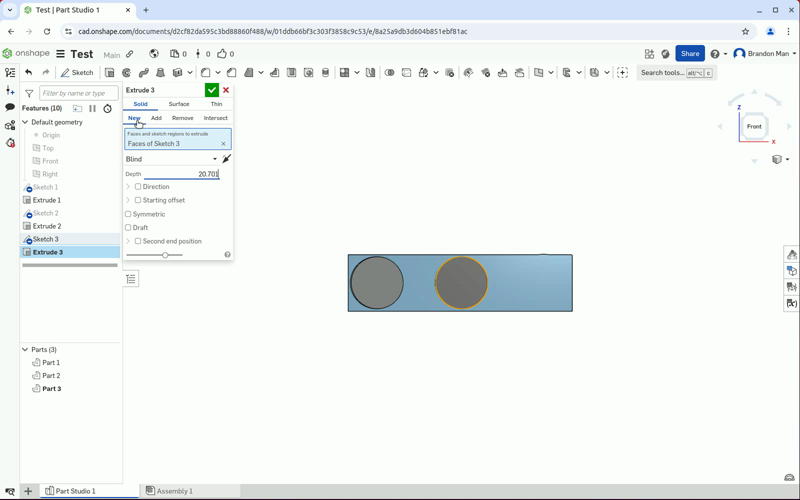
key(enter)
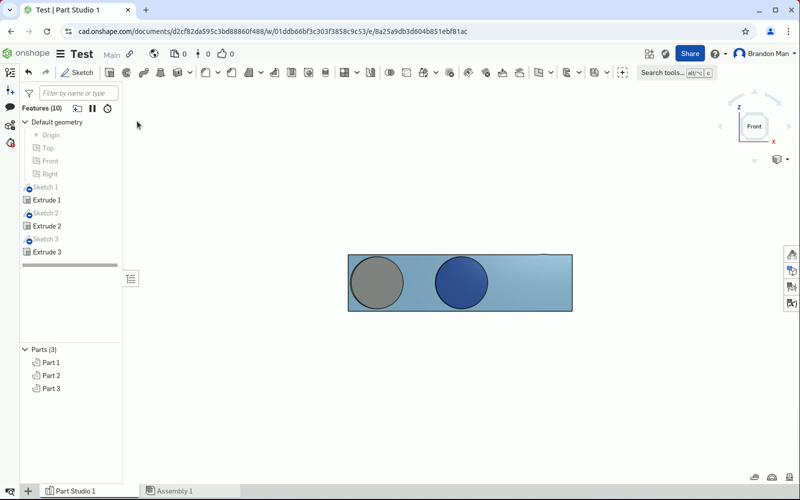
key(shift+h)
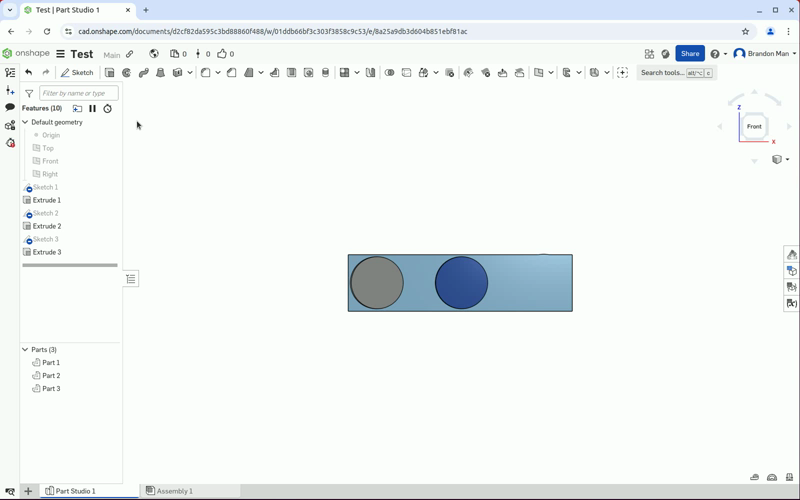
key(shift+h)
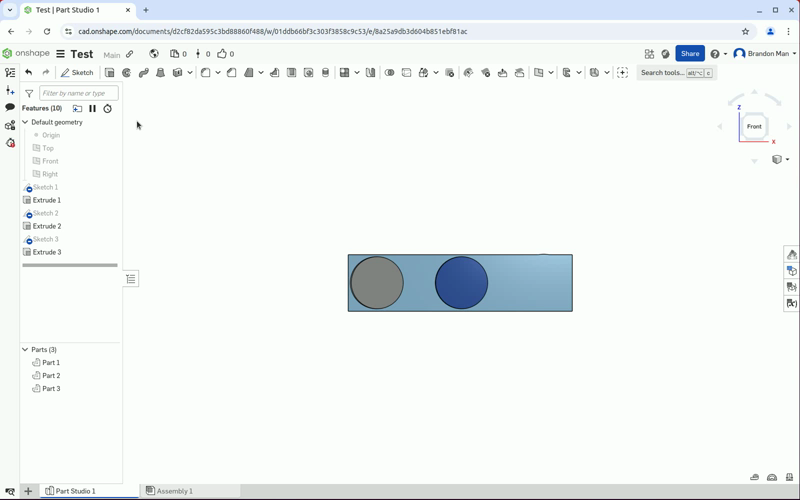
mouse_move(73, 189)
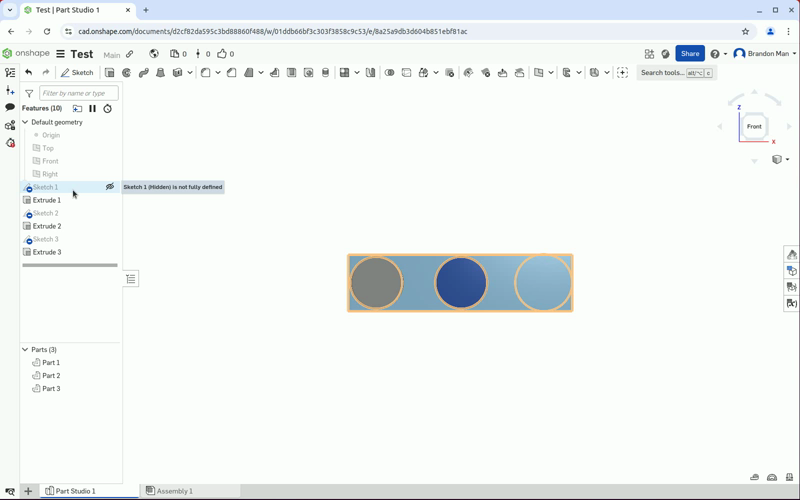
click(73, 189)
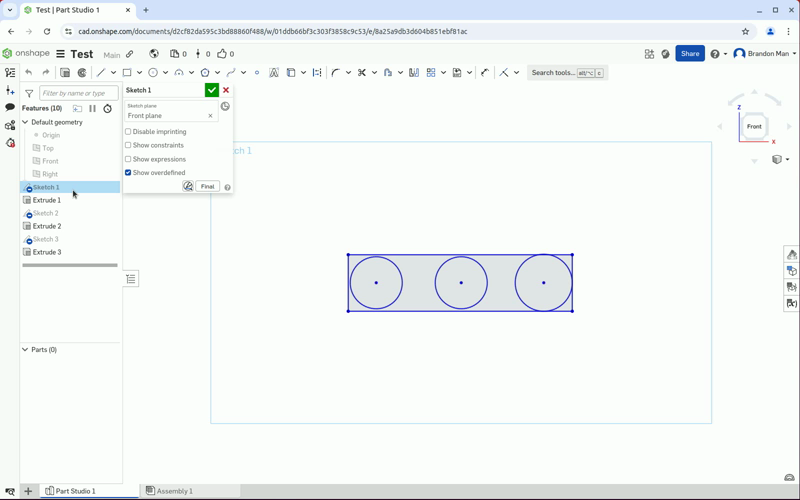
mouse_move(229, 92)
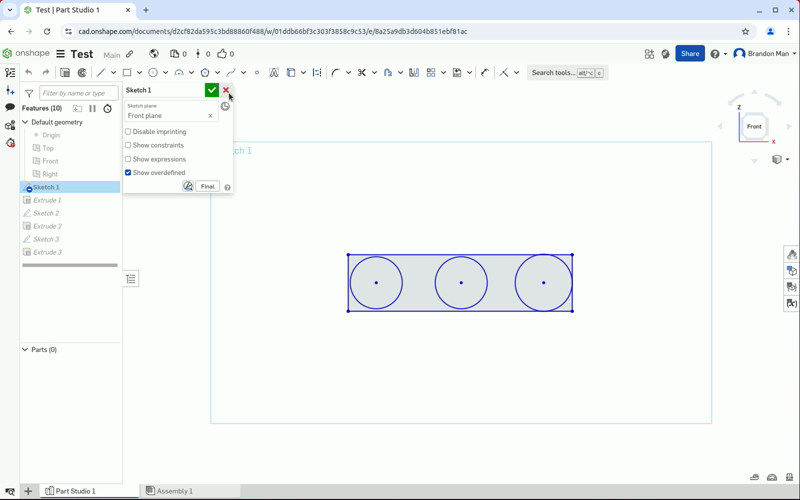
click(229, 92)
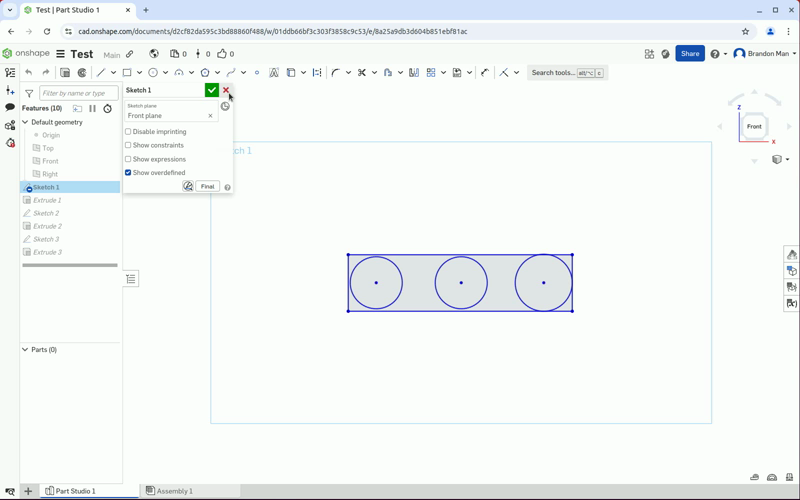
key(shift+s)
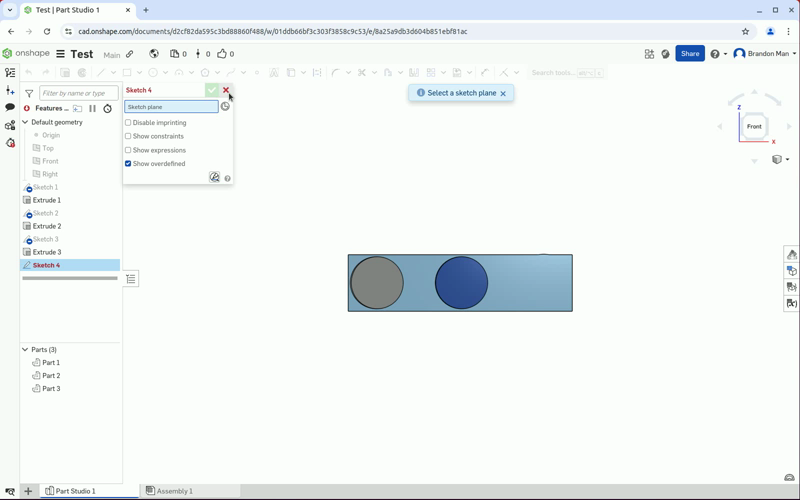
mouse_move(73, 163)
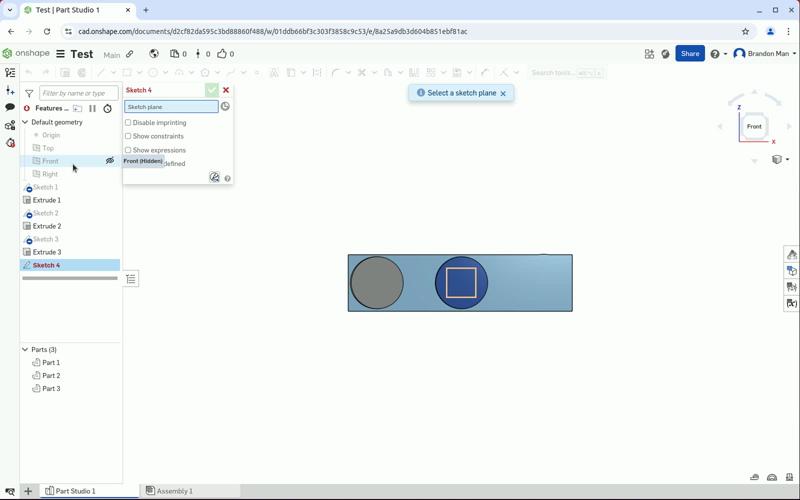
click(73, 163)
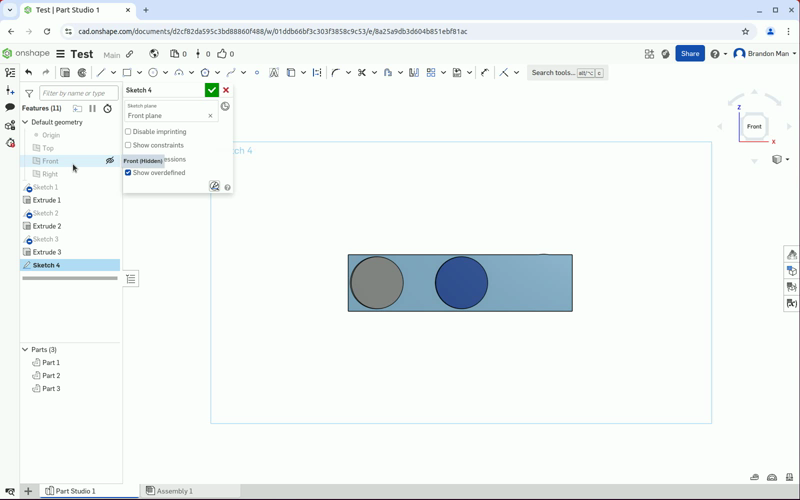
mouse_move(73, 352)
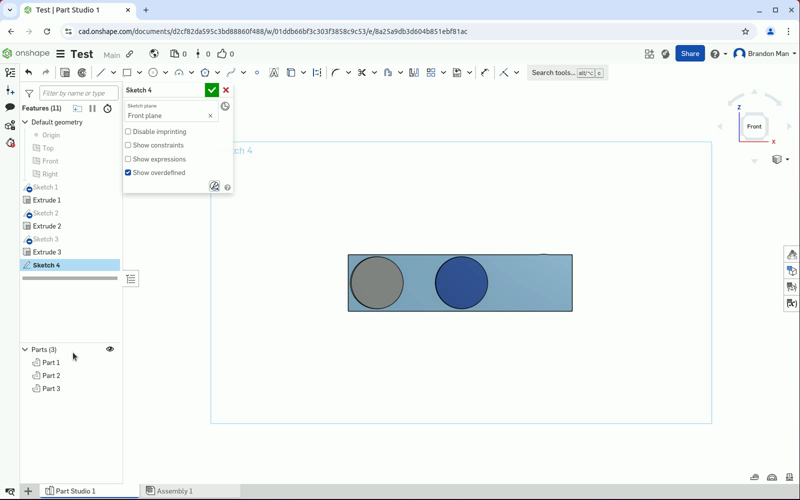
key(y)
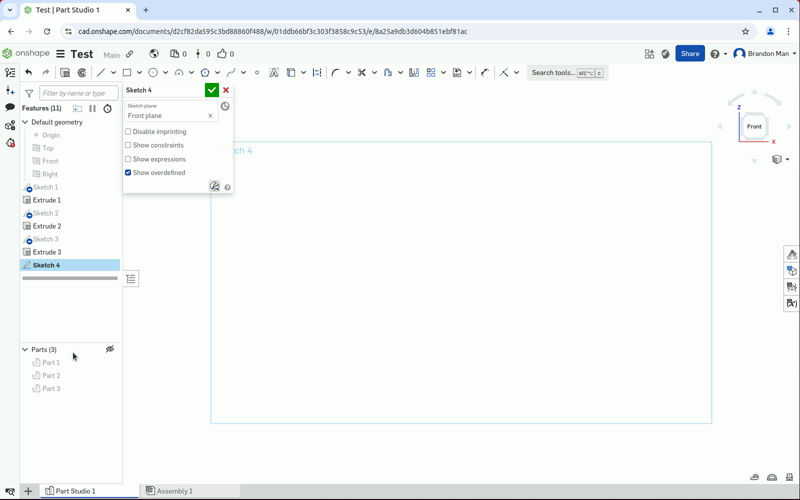
key(c)
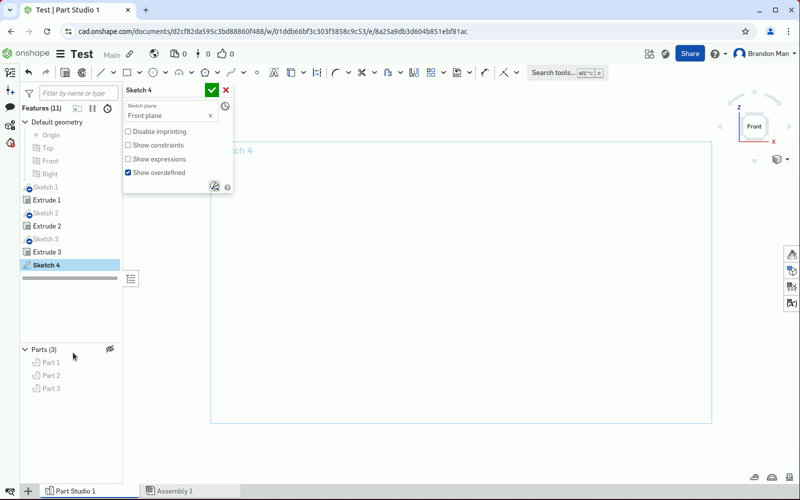
key_down(shift)
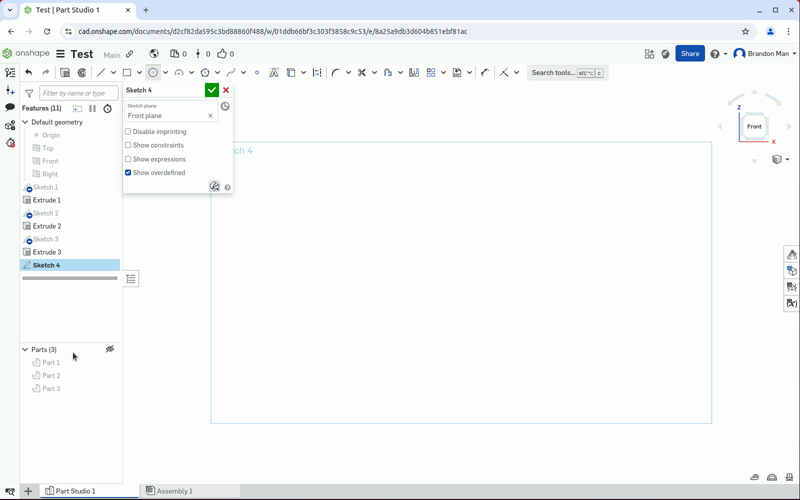
mouse_move(545, 282)
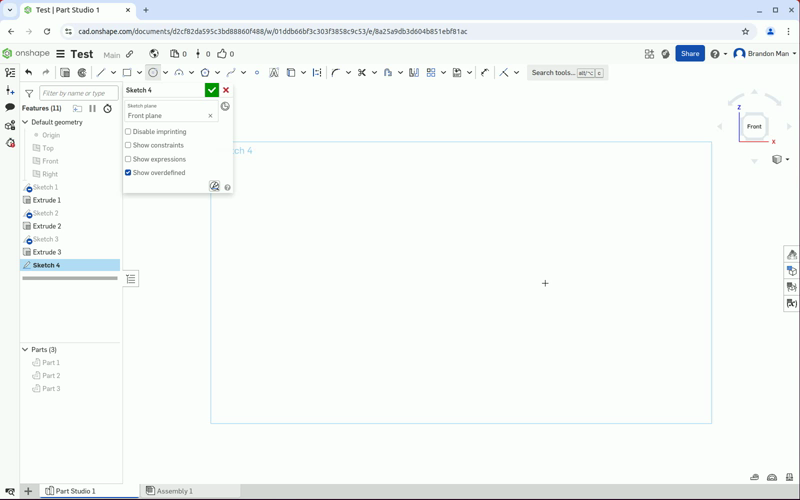
click(545, 282)
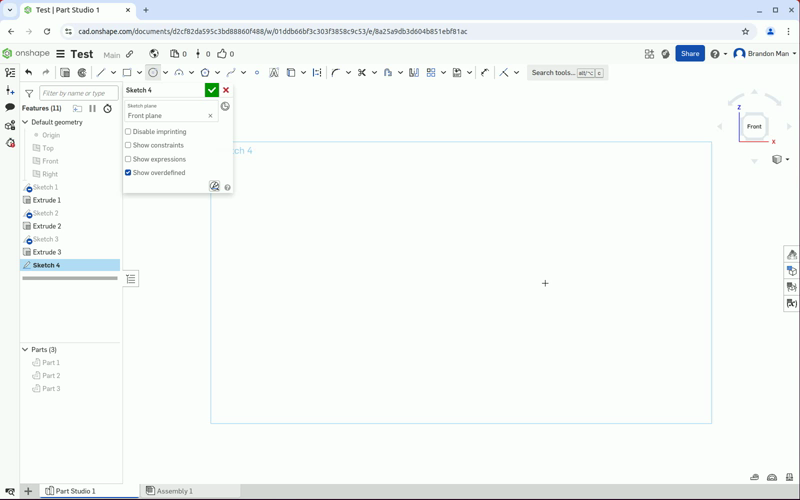
key_up(shift)
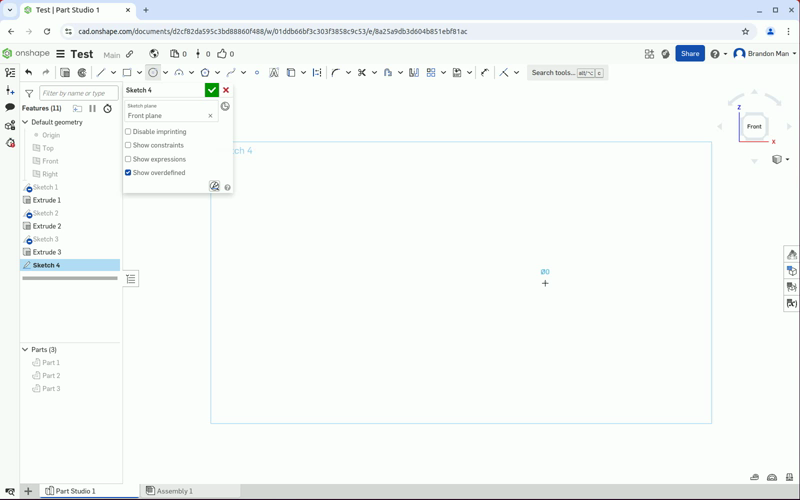
mouse_move(570, 282)
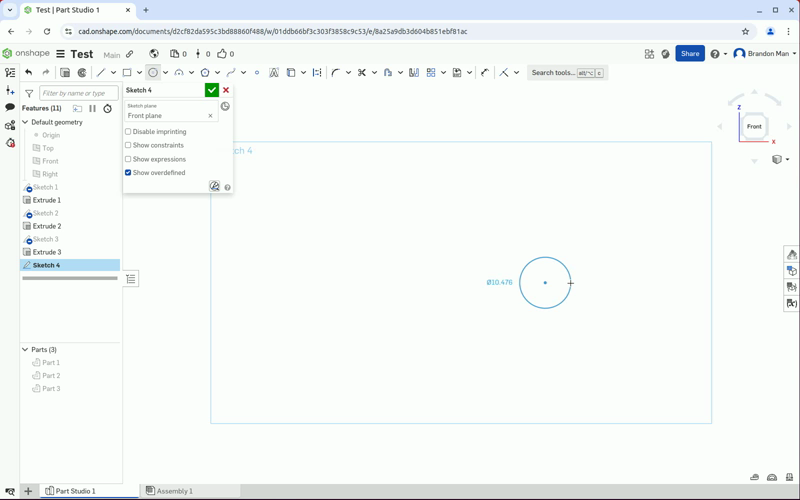
click(570, 282)
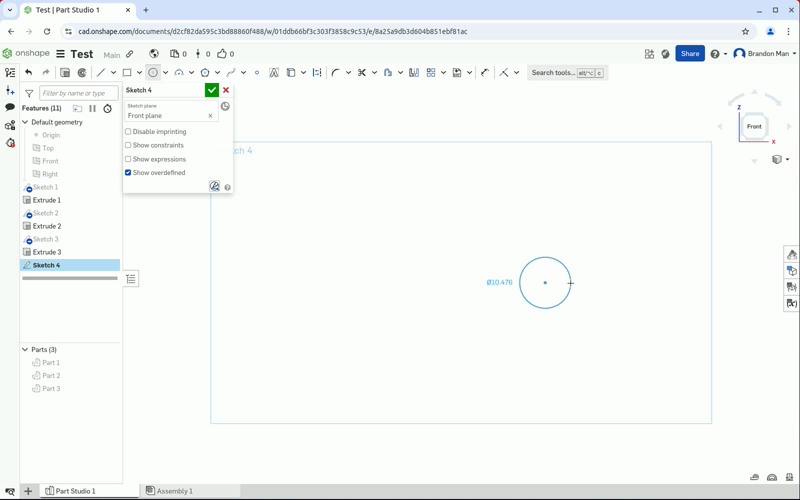
key(esc)
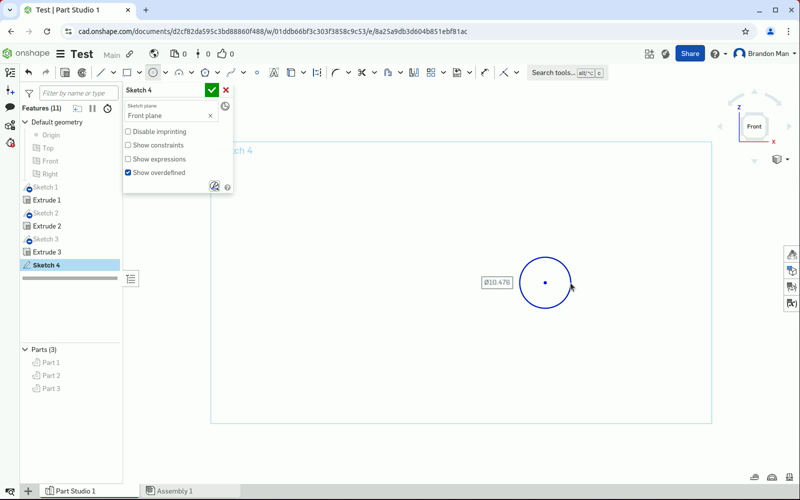
mouse_move(523, 279)
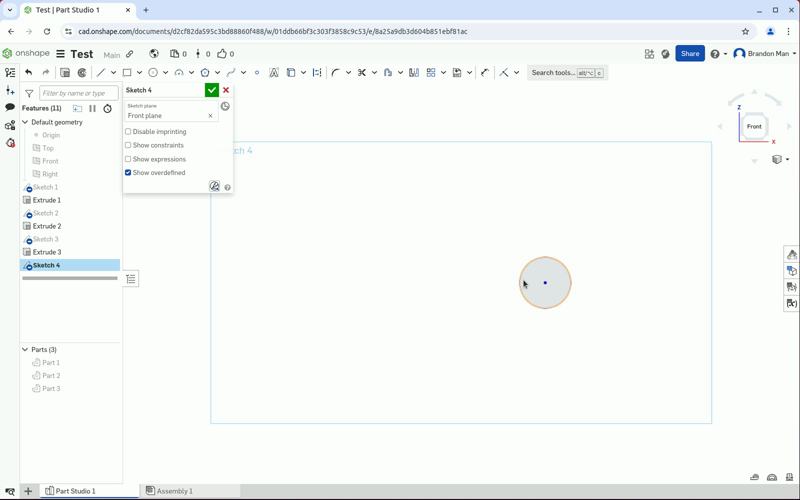
click(523, 279)
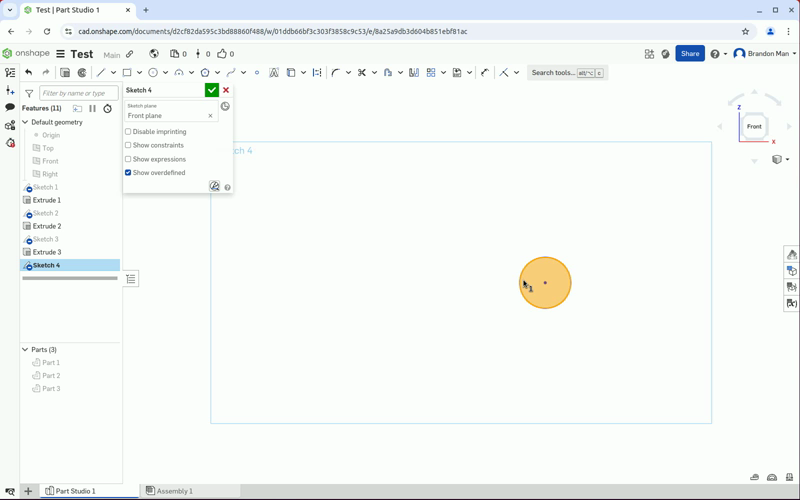
mouse_move(73, 352)
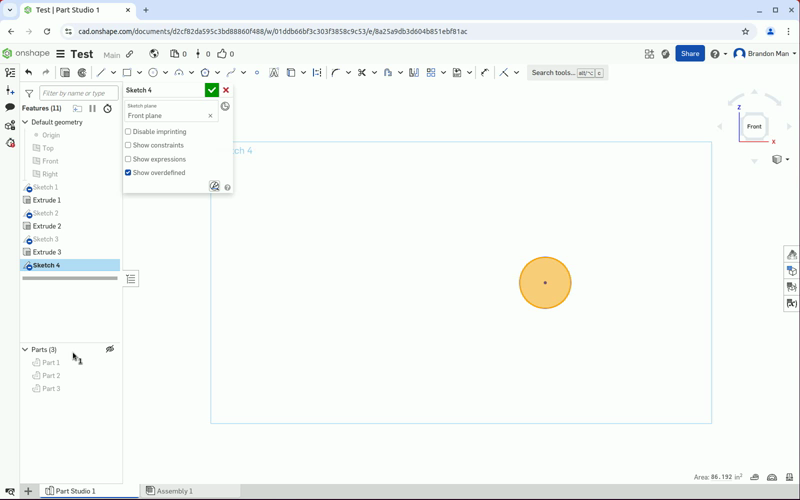
key(shift+y)
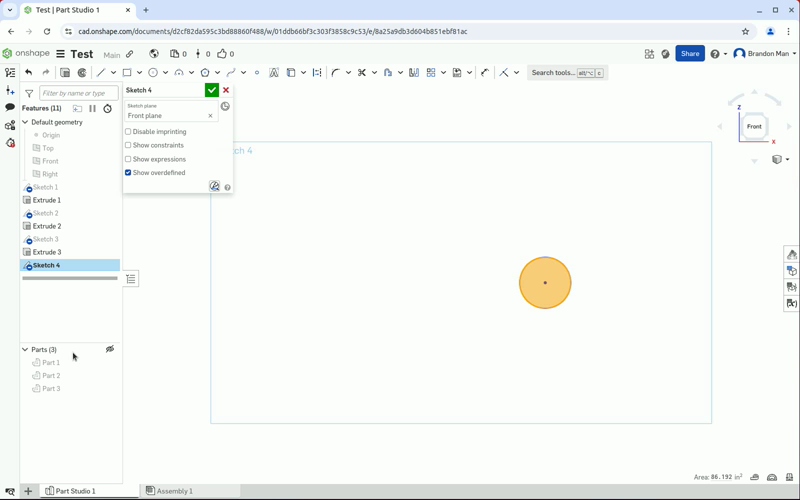
key(shift+e)
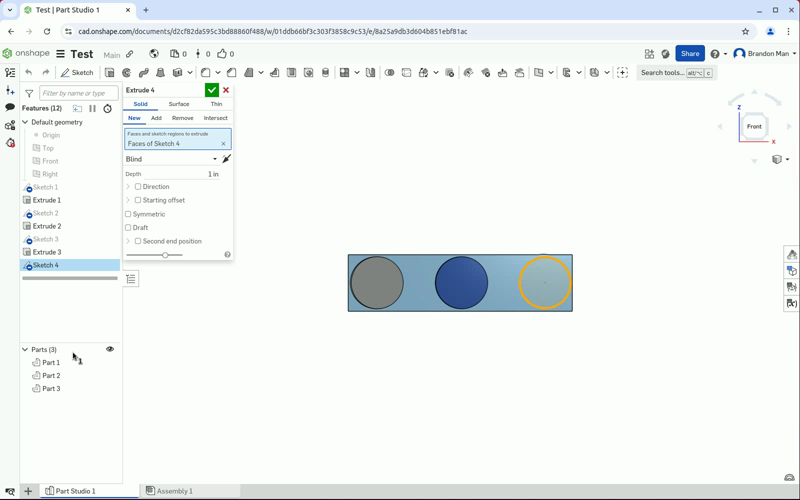
mouse_move(143, 106)
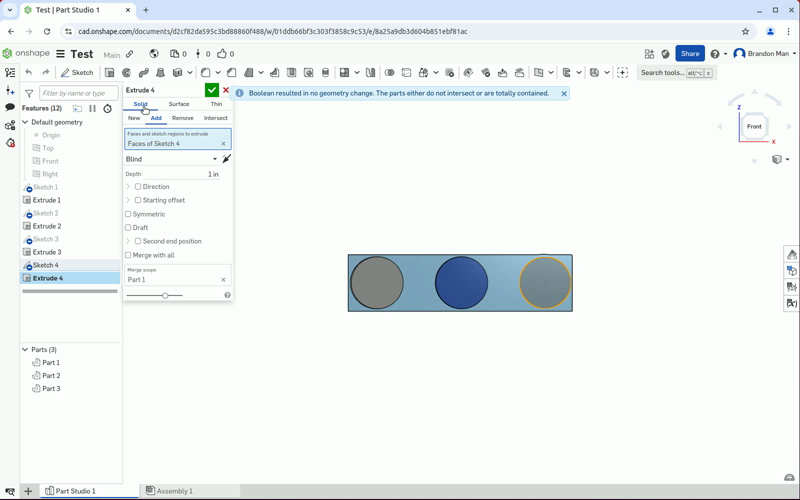
click(143, 106)
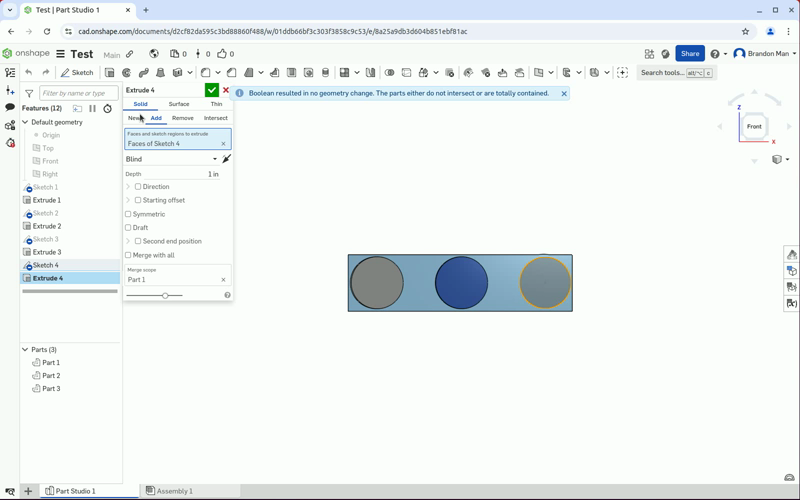
mouse_move(137, 120)
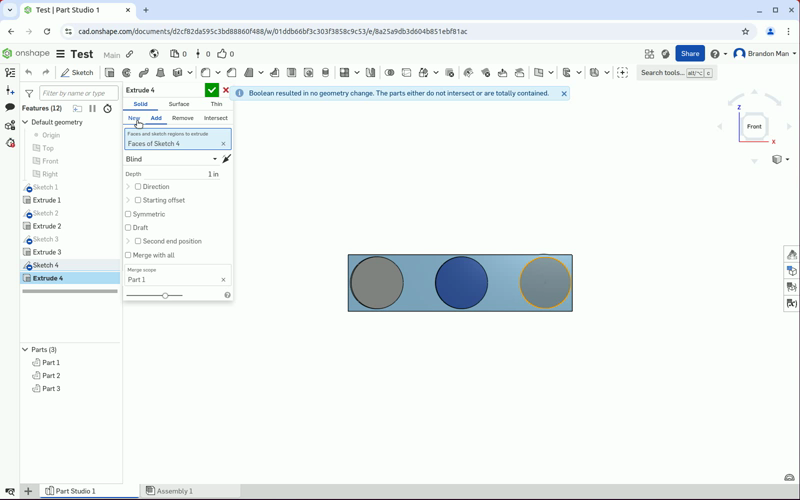
click(137, 120)
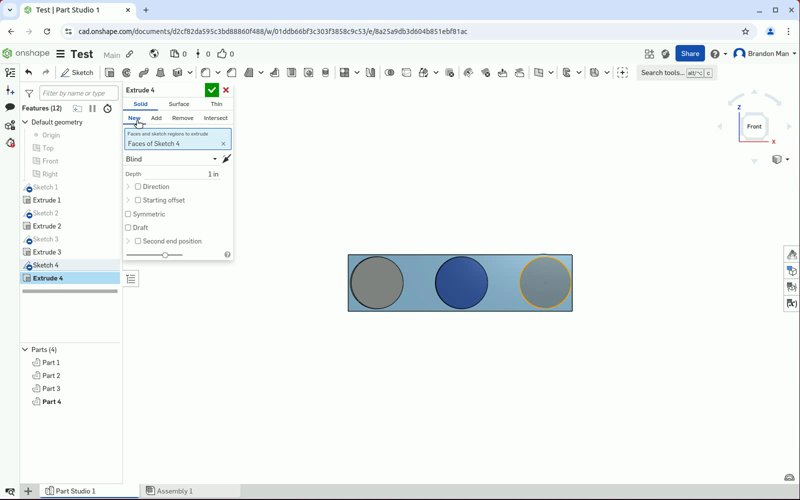
key(tab, 4)
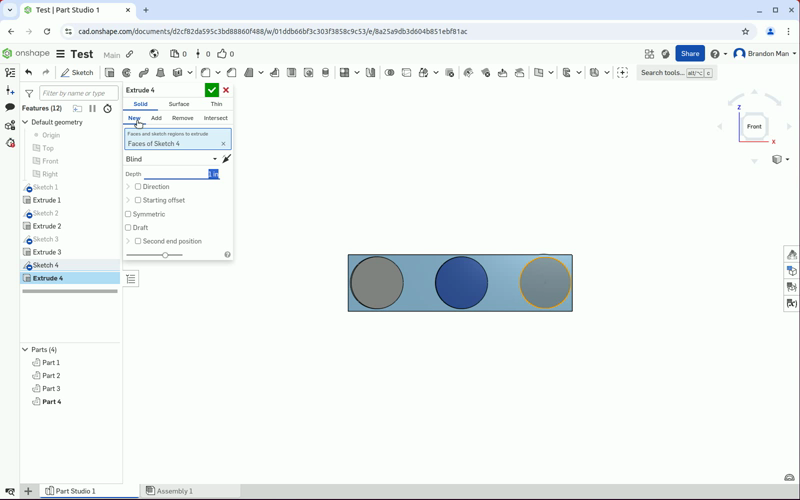
text(20.701)
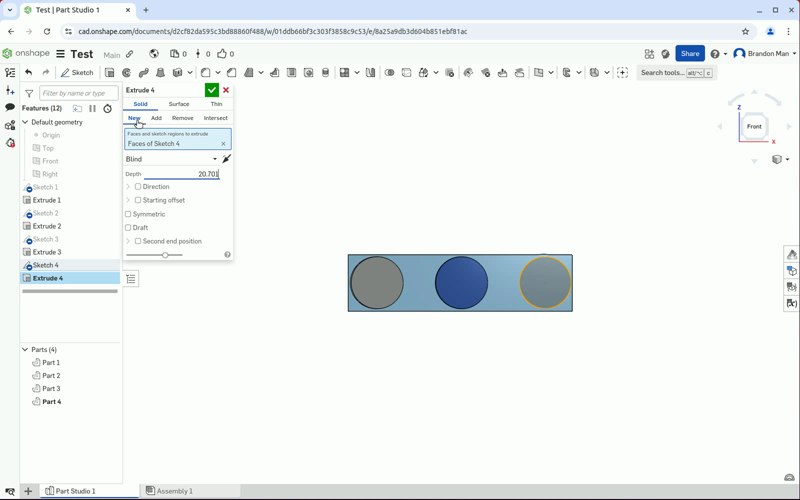
key(enter)
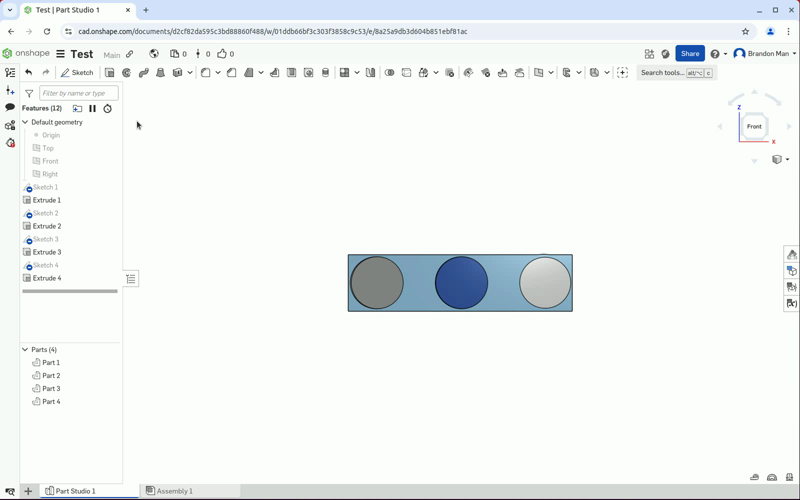
key(shift+h)
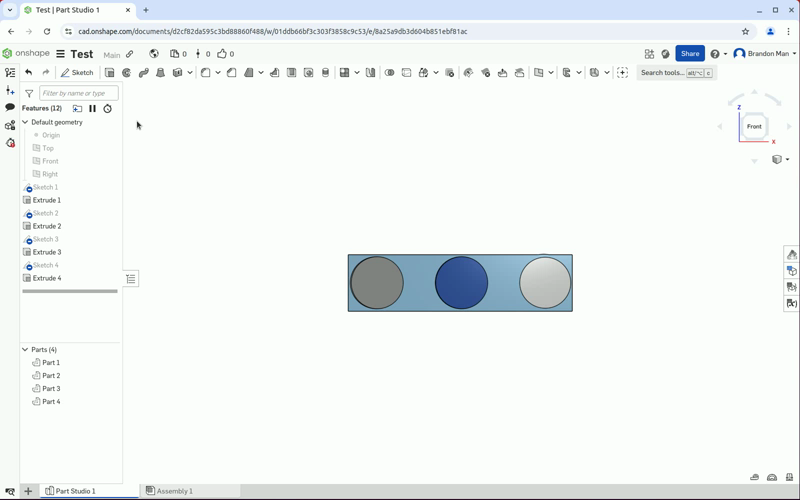
key(shift+h)
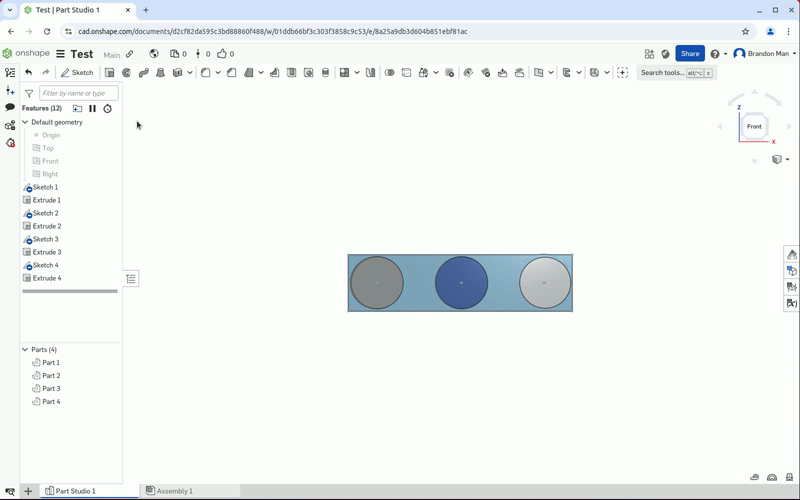
key(shift+7)
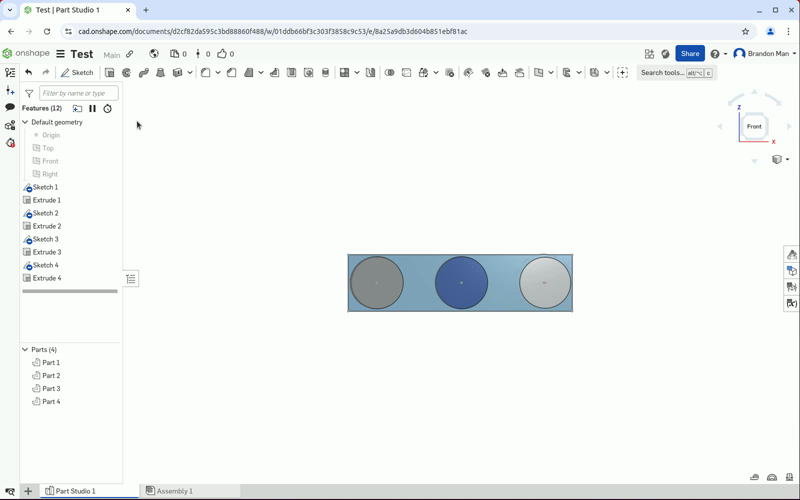
key(left, 2)
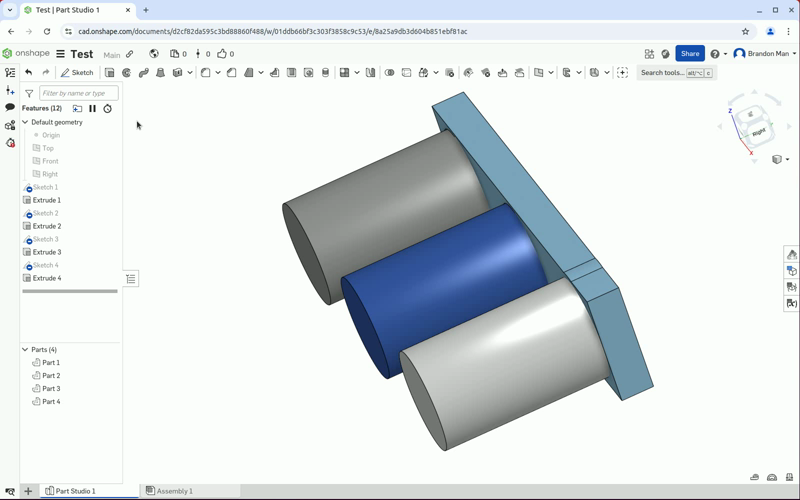
key(down, 2)
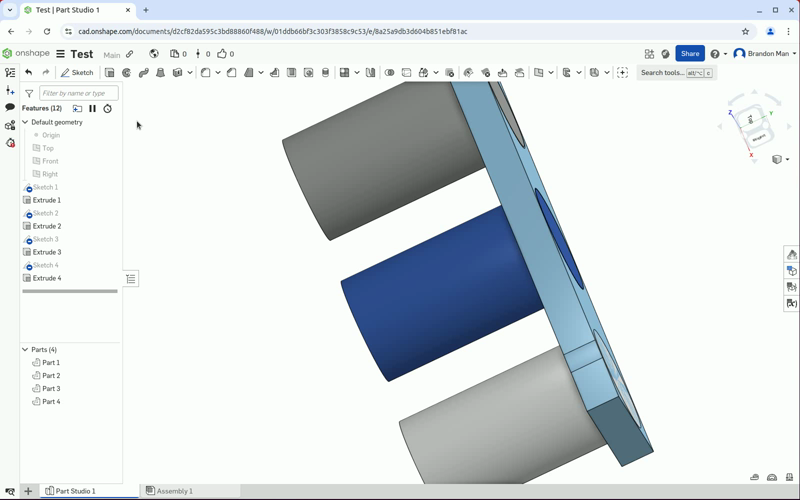
key(up, 2)
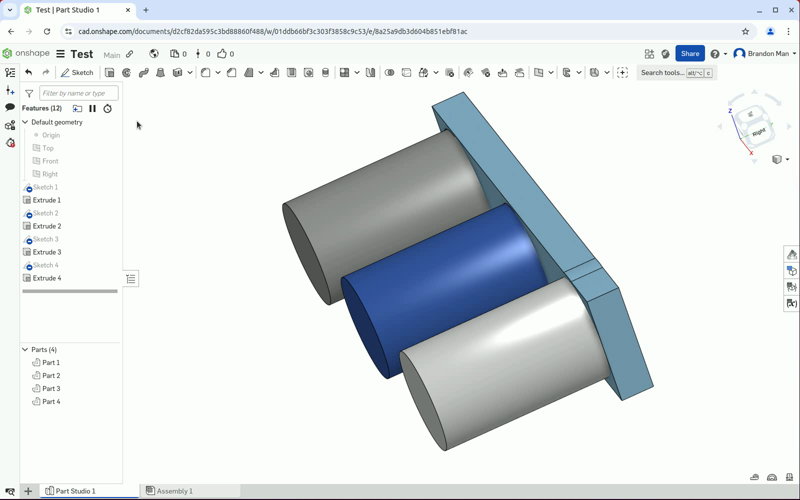
key(right, 2)
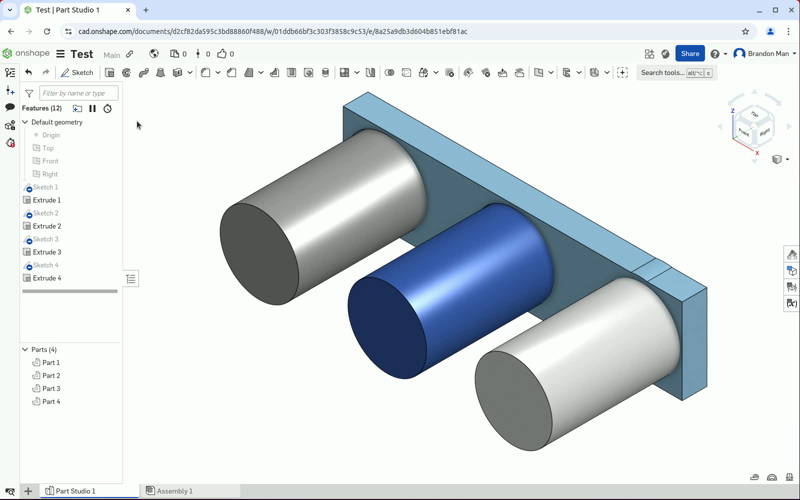
mouse_move(73, 189)
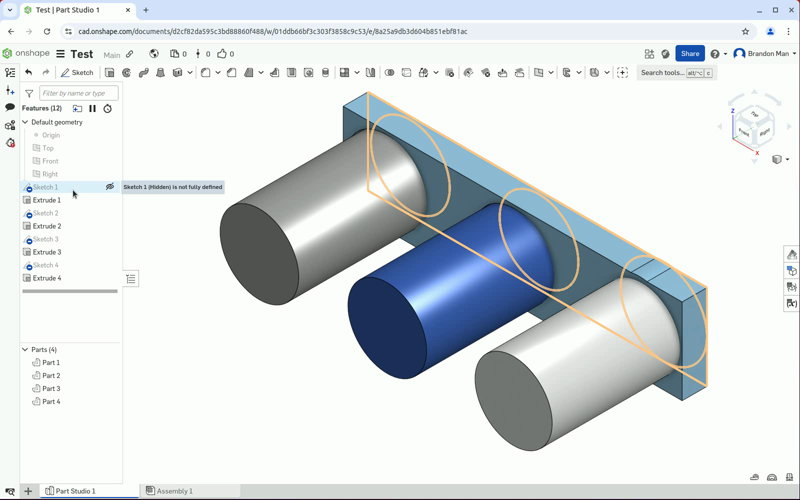
click(73, 189)